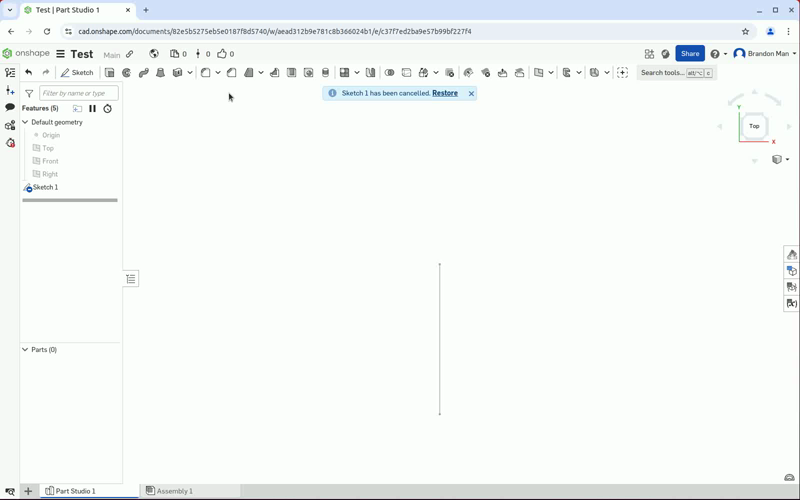
key(shift+h)
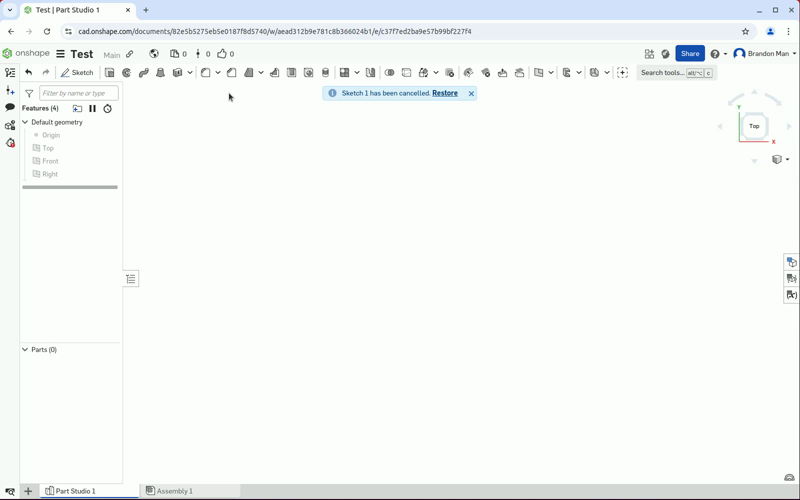
mouse_move(73, 352)
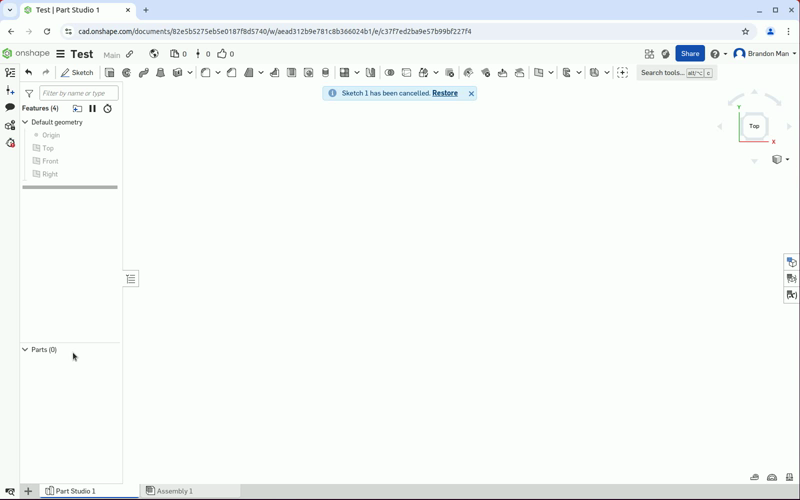
key(y)
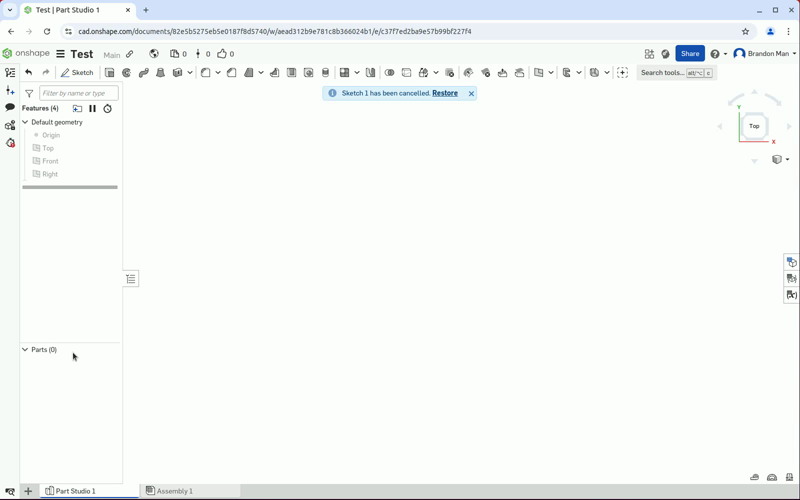
key(shift+p)
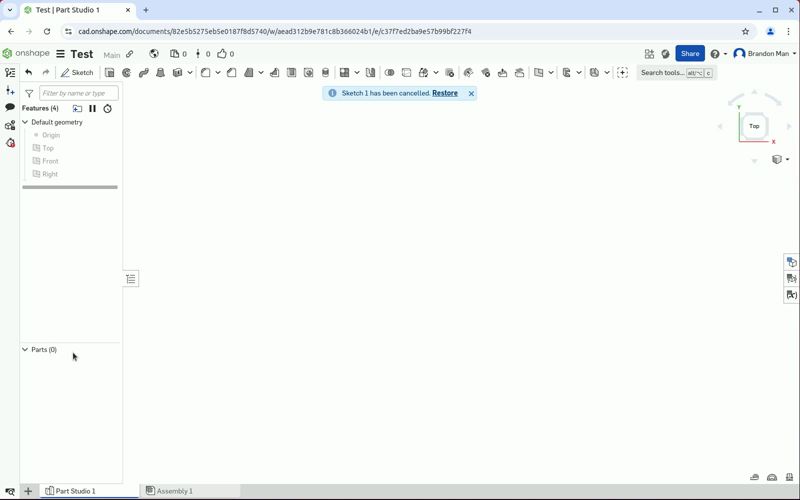
key(space)
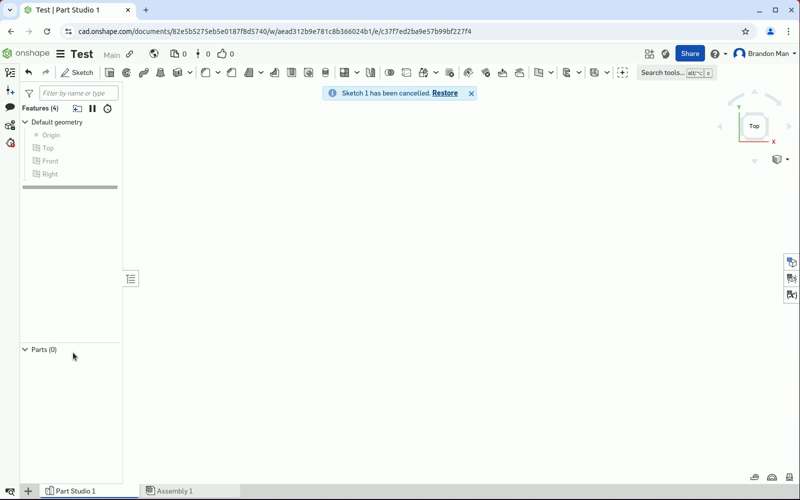
key_down(shift)
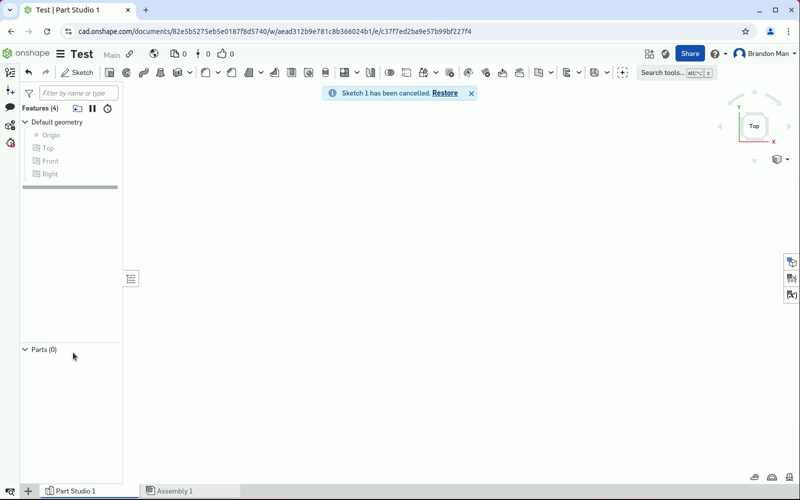
key(up)
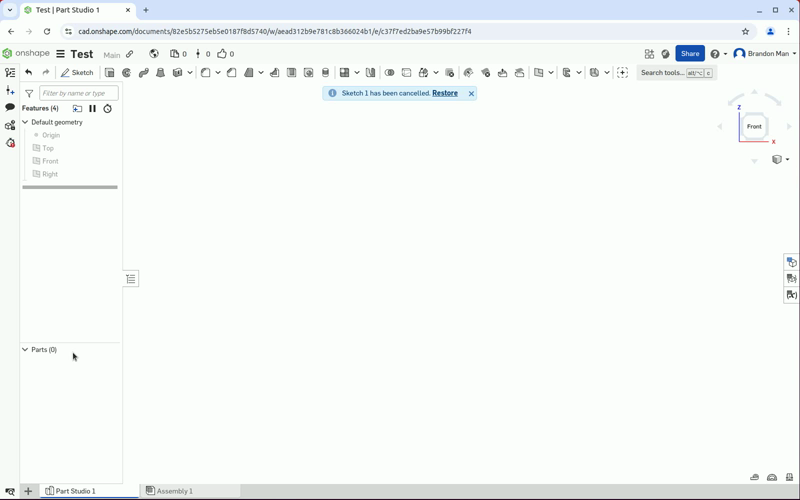
key_up(shift)
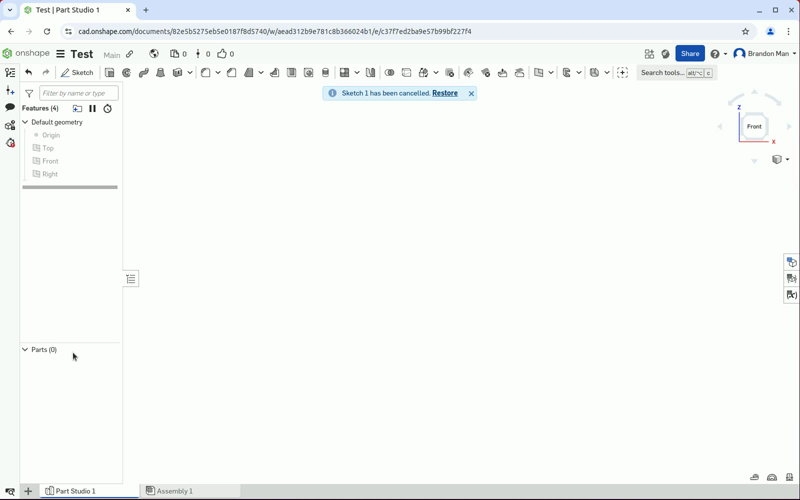
key(space)
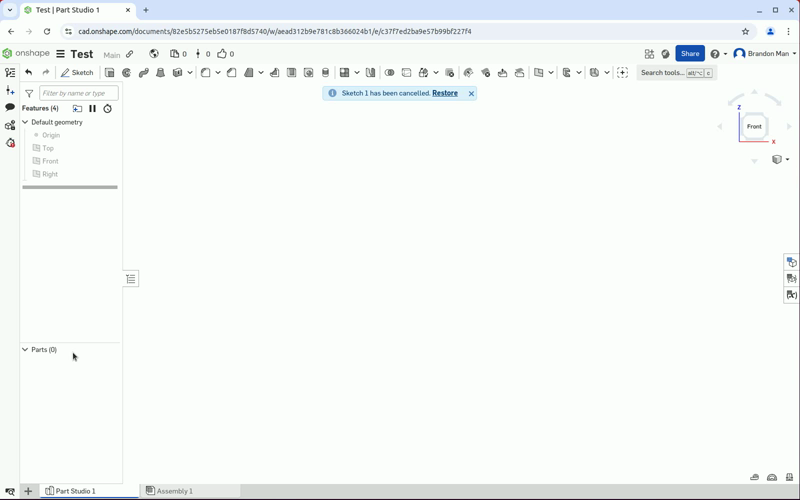
key_down(shift)
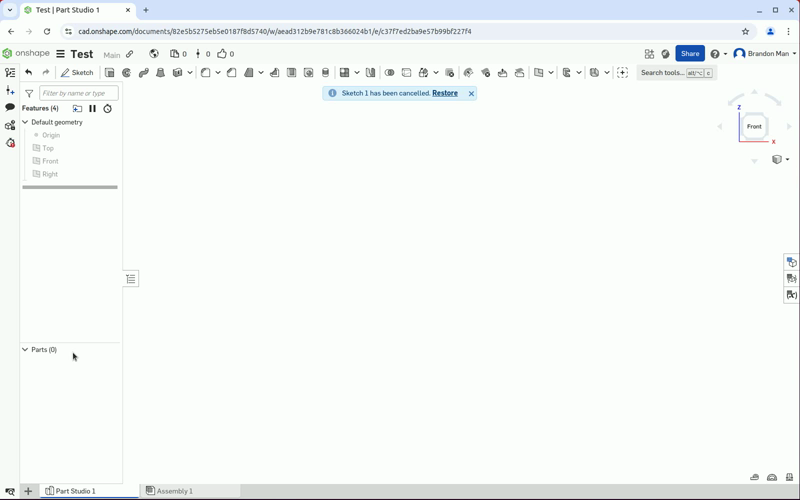
key(left)
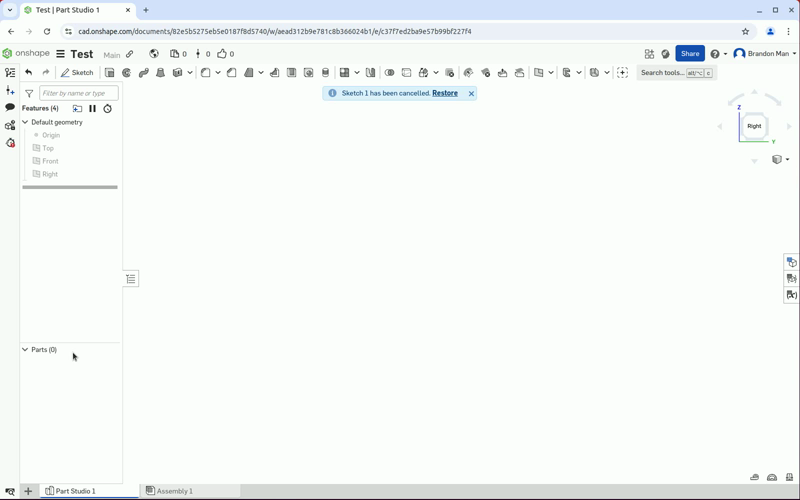
key_up(shift)
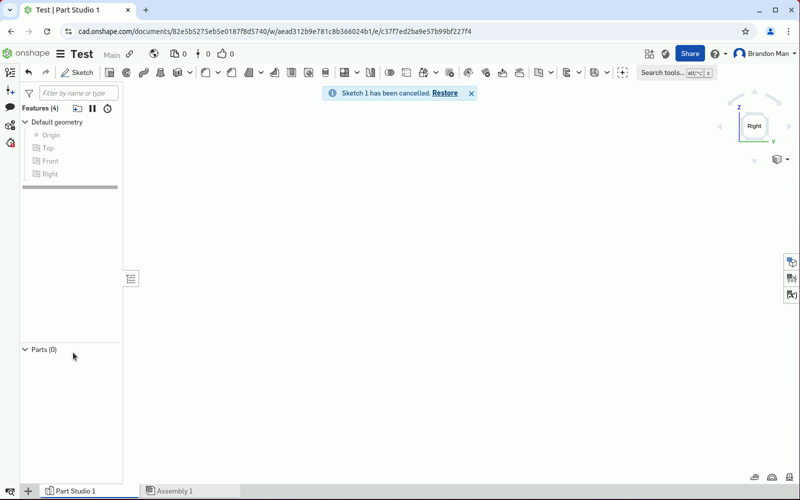
mouse_move(73, 352)
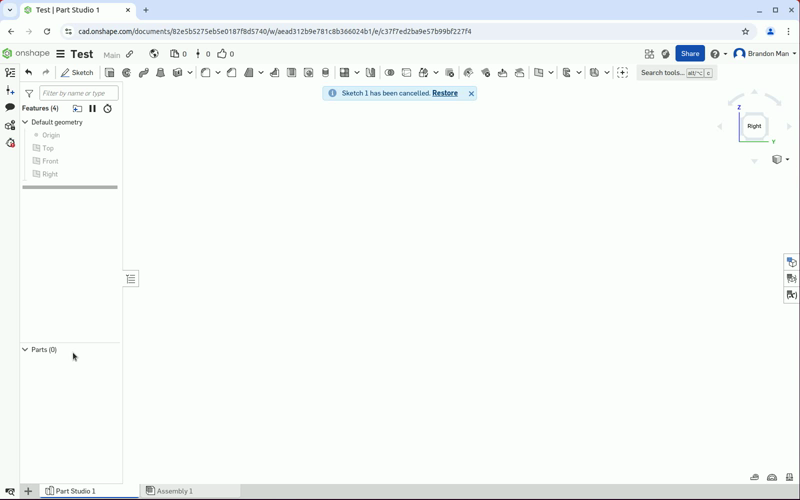
key(shift+y)
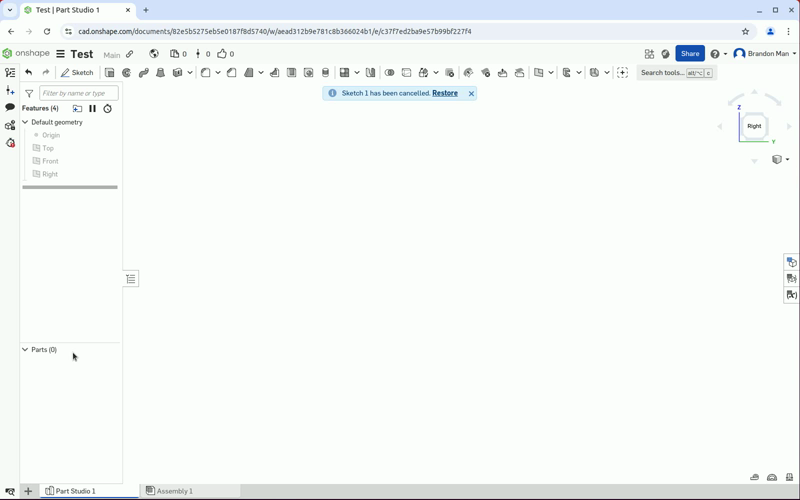
key(shift+s)
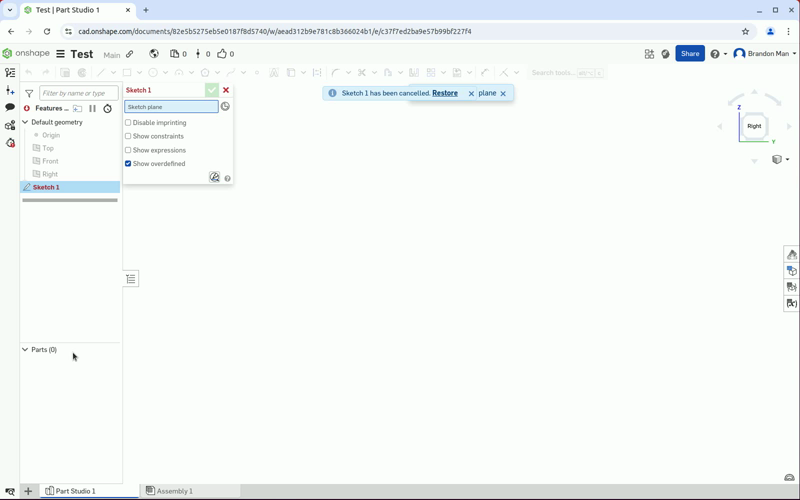
mouse_move(73, 176)
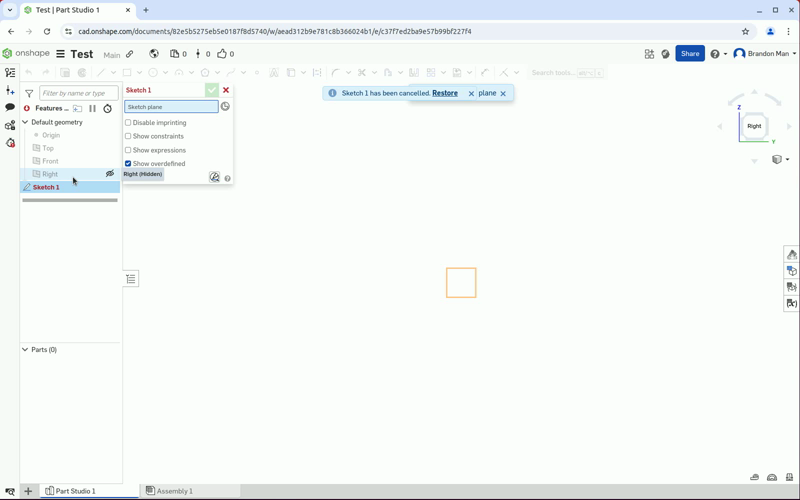
click(73, 176)
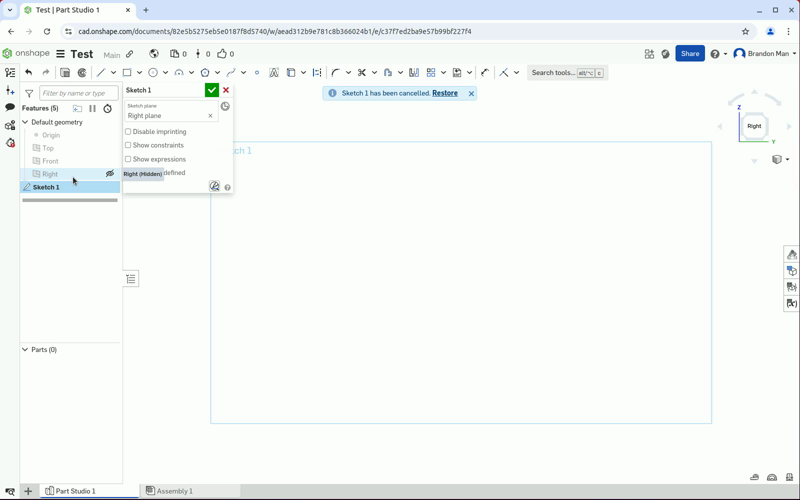
mouse_move(73, 352)
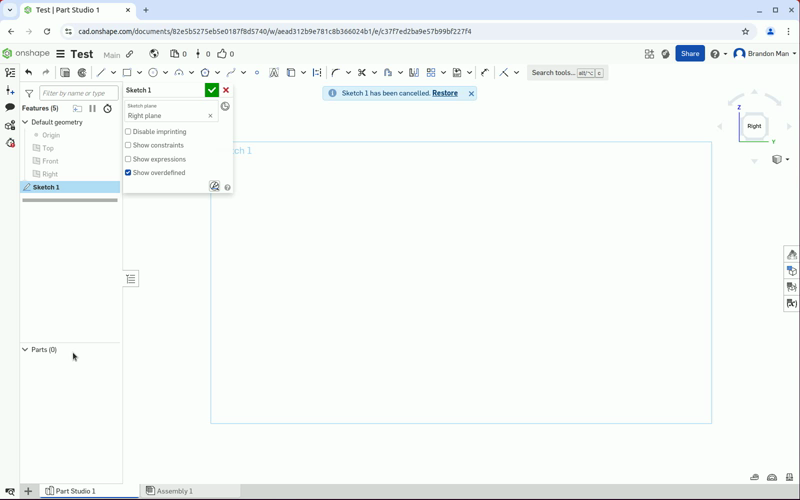
key(y)
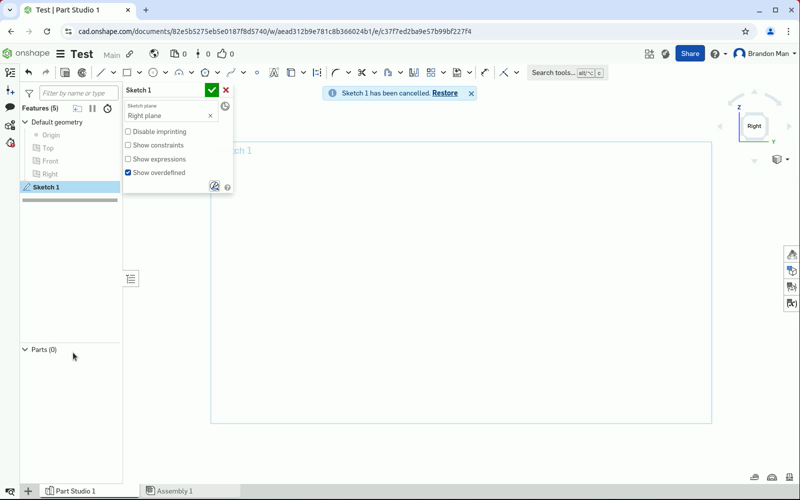
key(l)
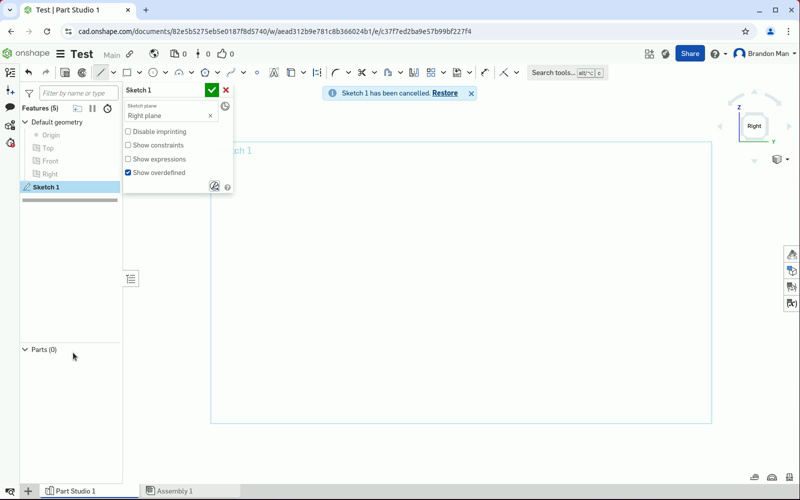
key_down(shift)
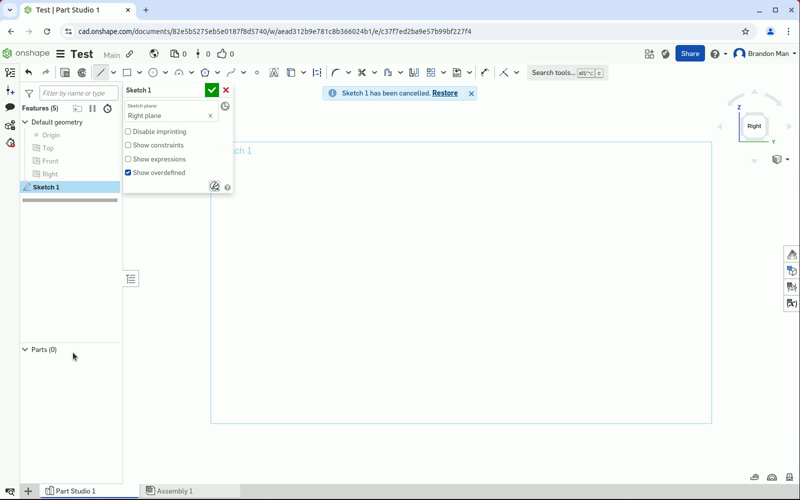
mouse_move(453, 282)
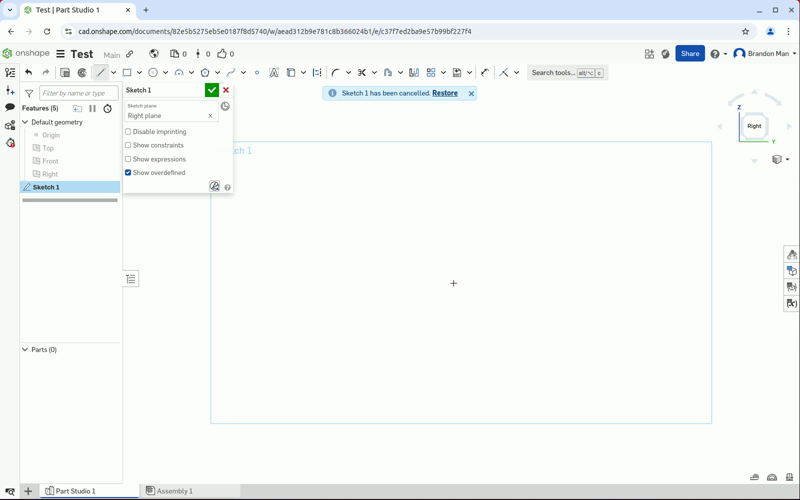
click(453, 282)
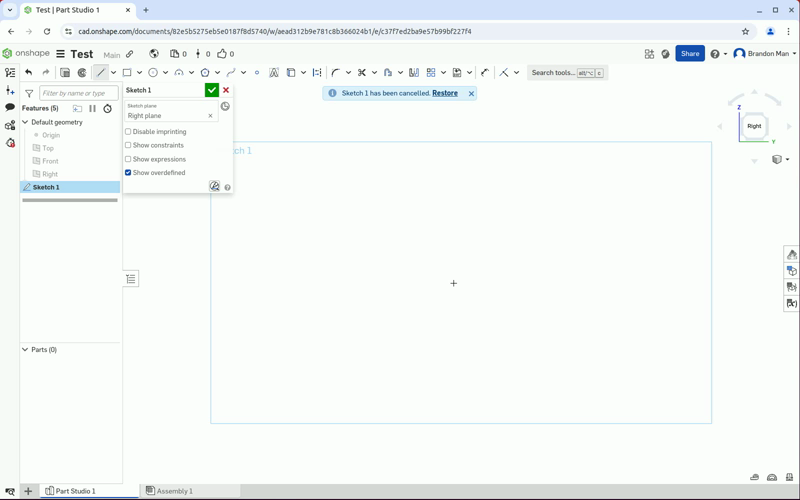
key_up(shift)
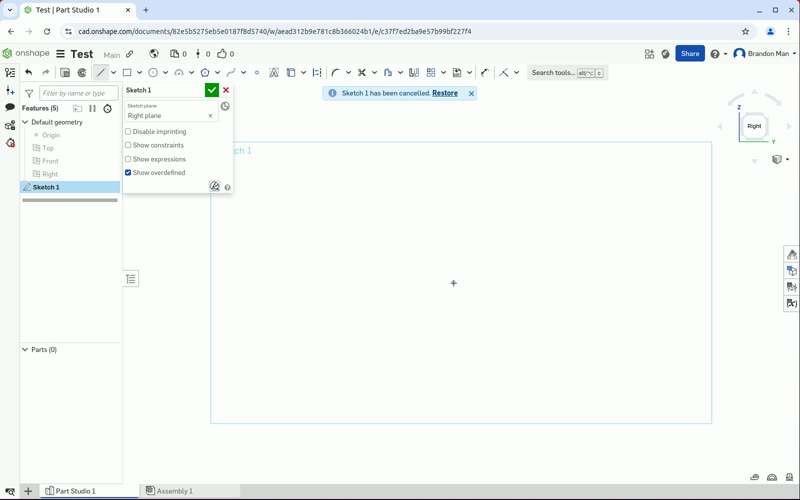
key_down(shift)
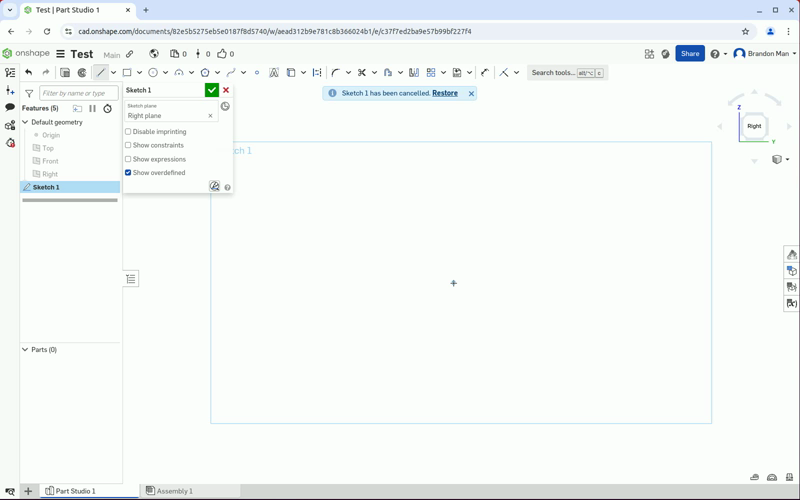
mouse_move(483, 282)
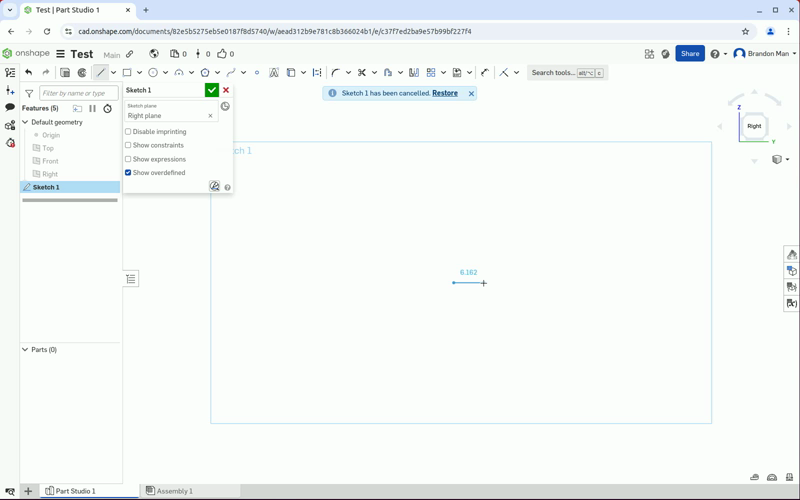
mouse_move(461, 282)
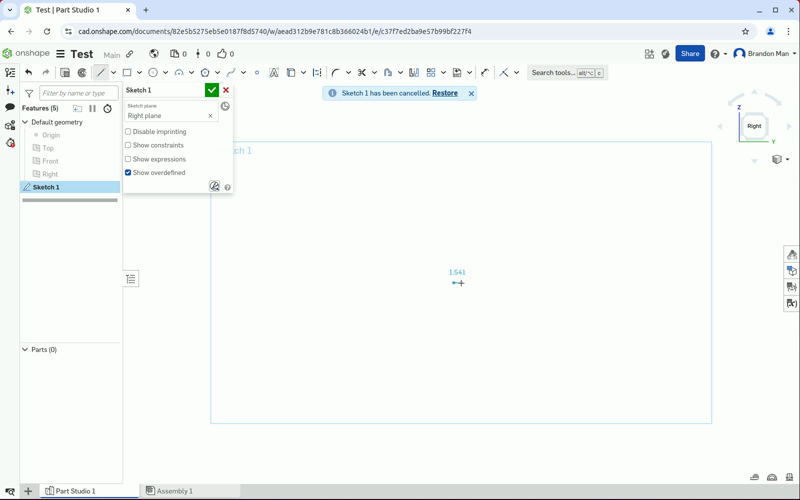
click(461, 282)
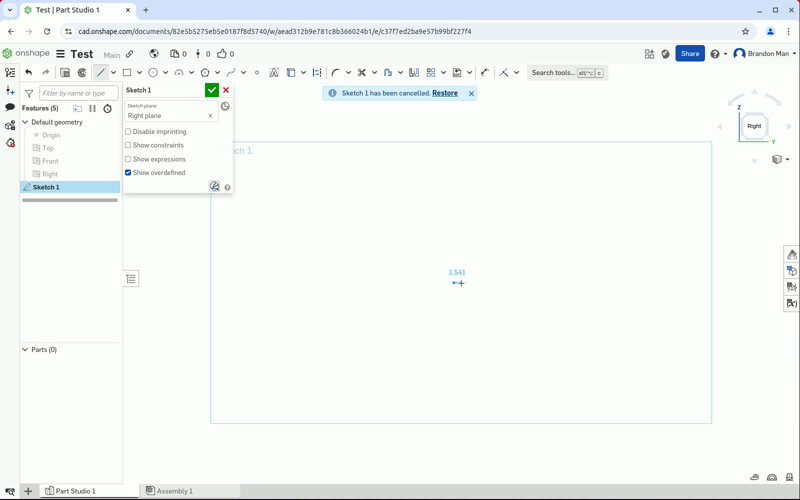
key_up(shift)
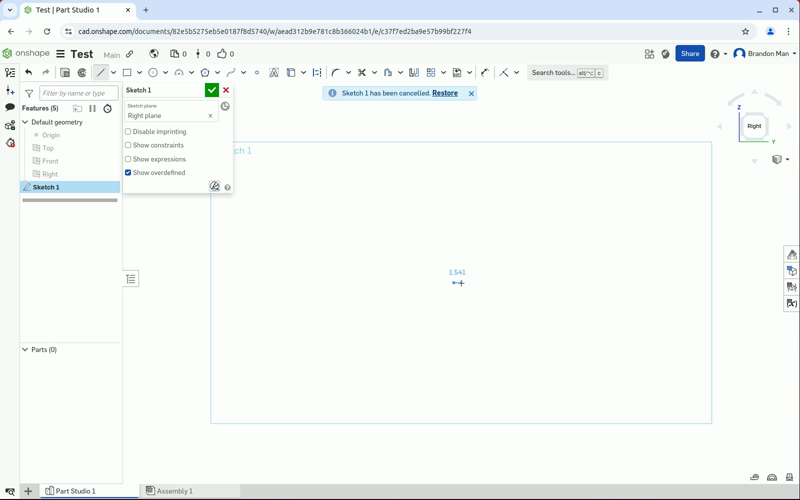
key_down(shift)
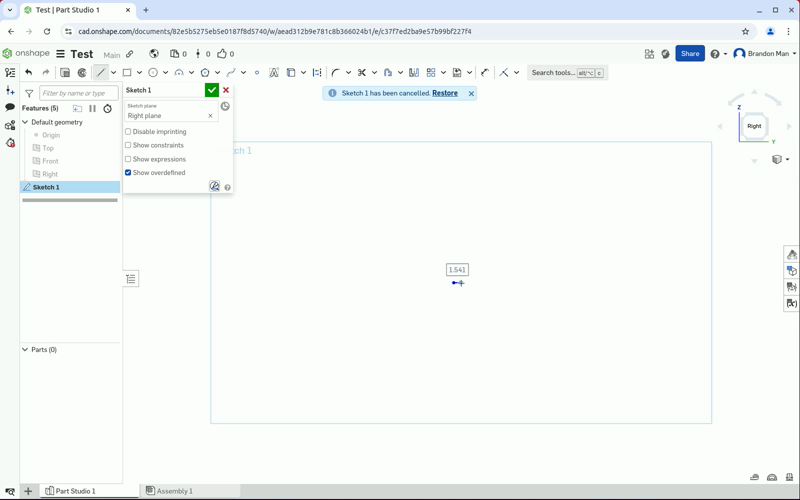
mouse_move(560, 282)
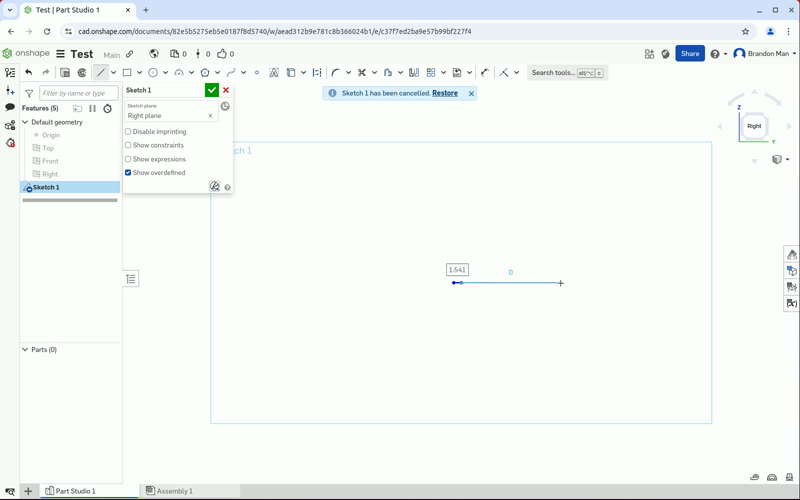
click(560, 282)
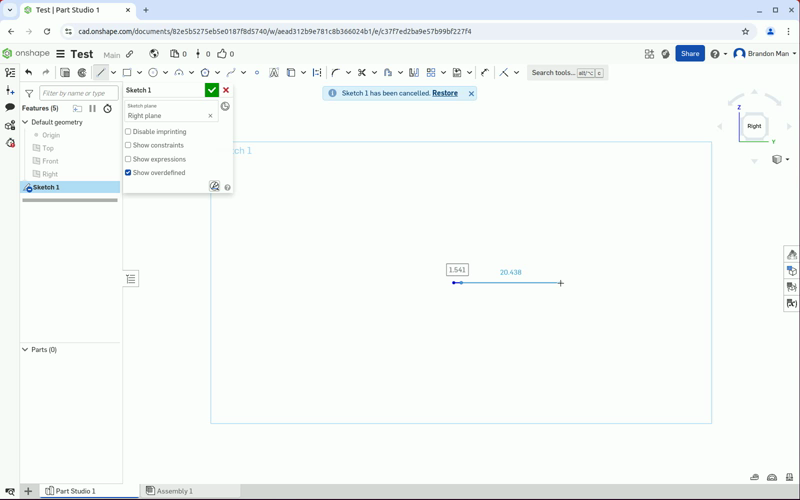
key_up(shift)
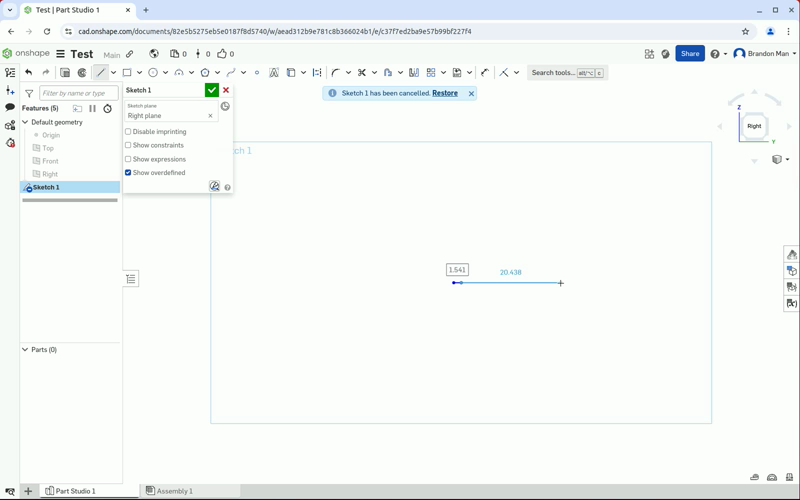
key_down(shift)
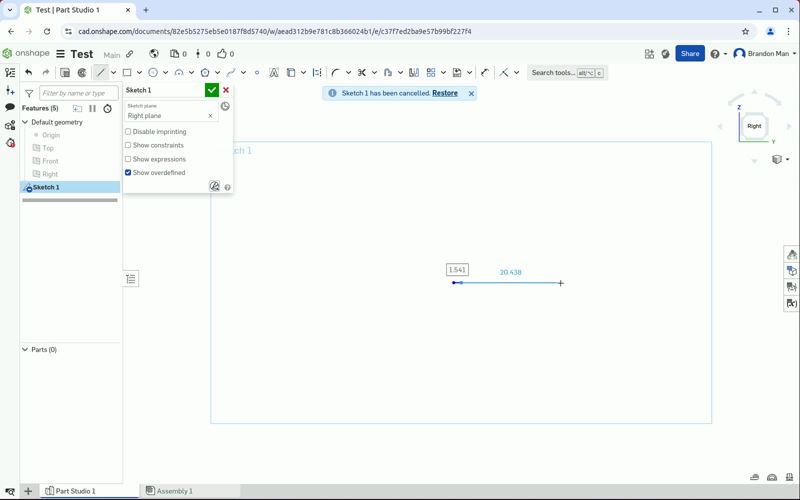
mouse_move(589, 282)
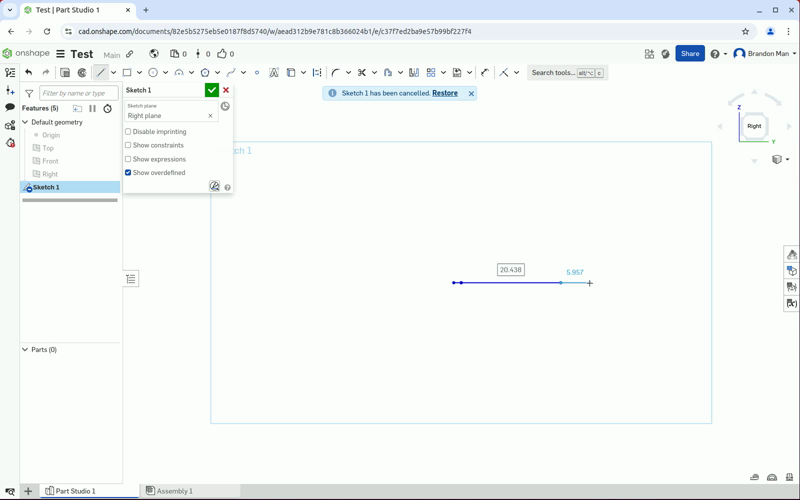
mouse_move(573, 282)
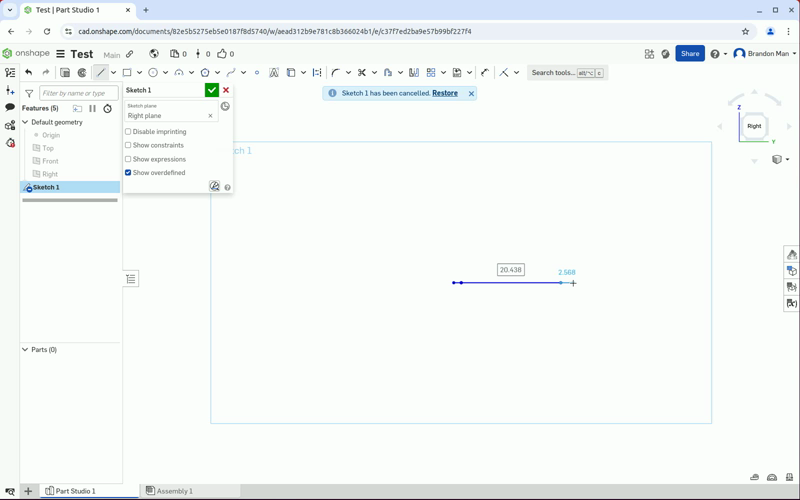
click(573, 282)
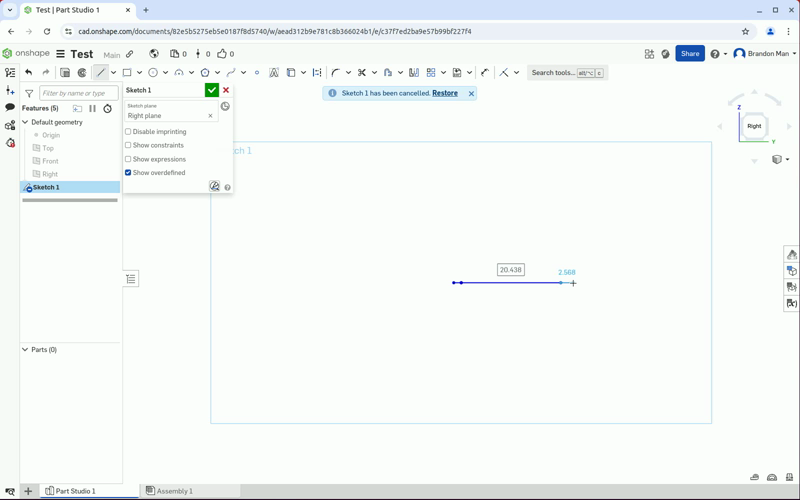
key_up(shift)
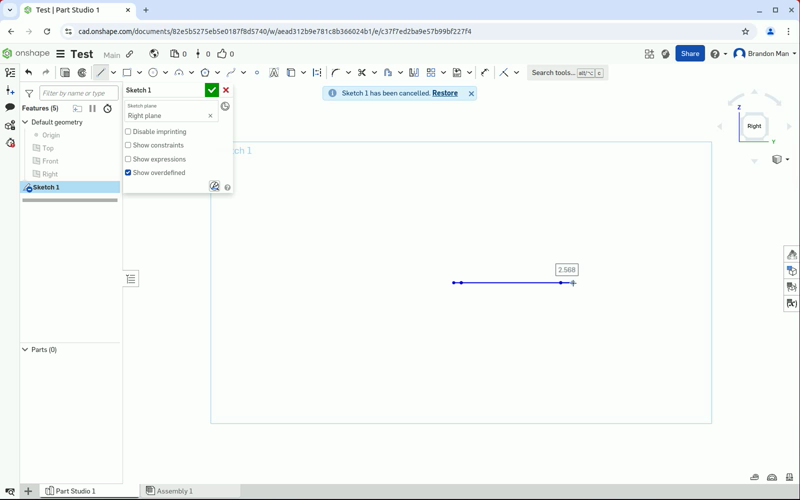
key_down(shift)
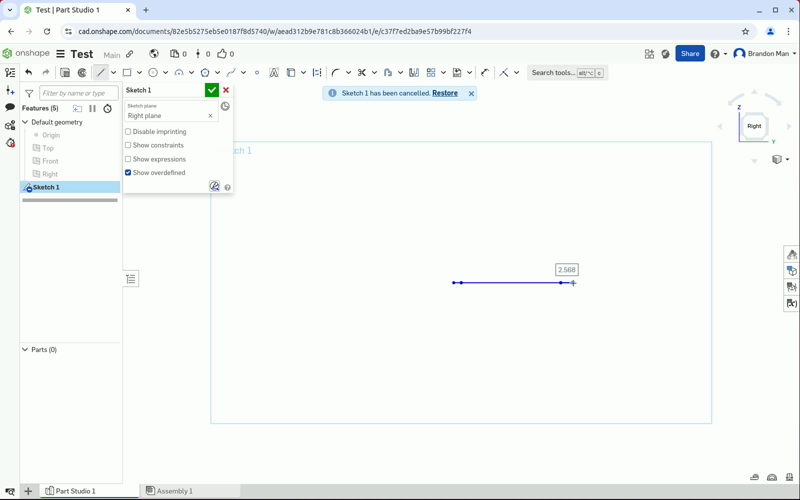
mouse_move(589, 282)
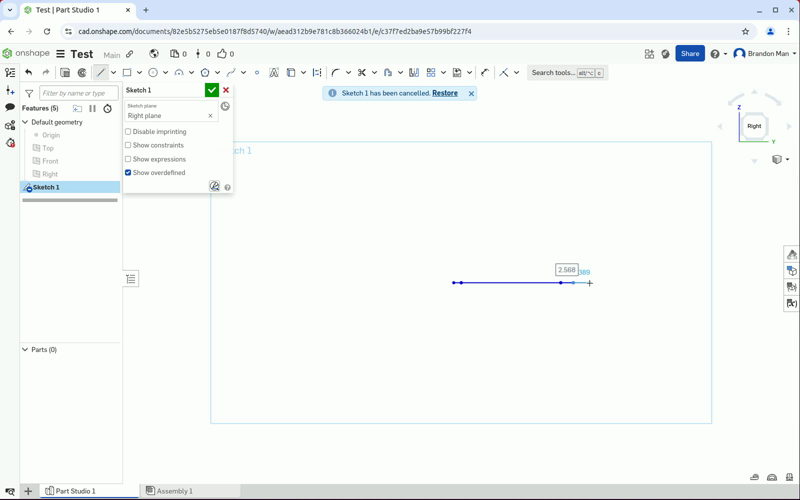
mouse_move(573, 245)
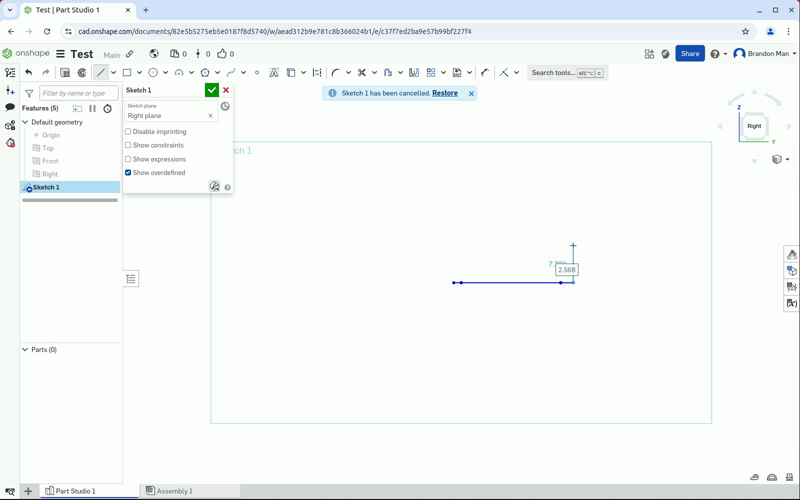
click(573, 245)
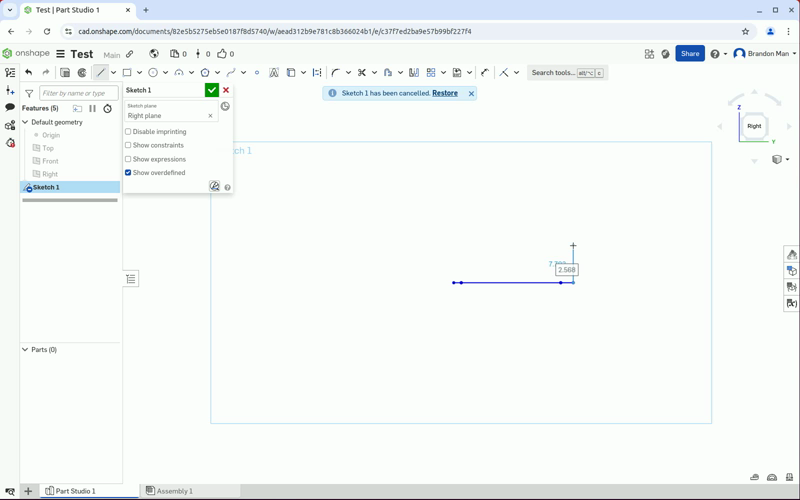
key_up(shift)
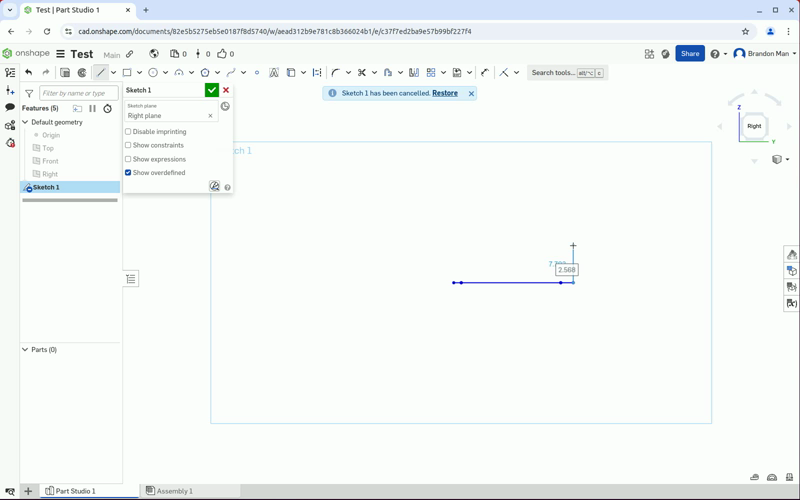
key_down(shift)
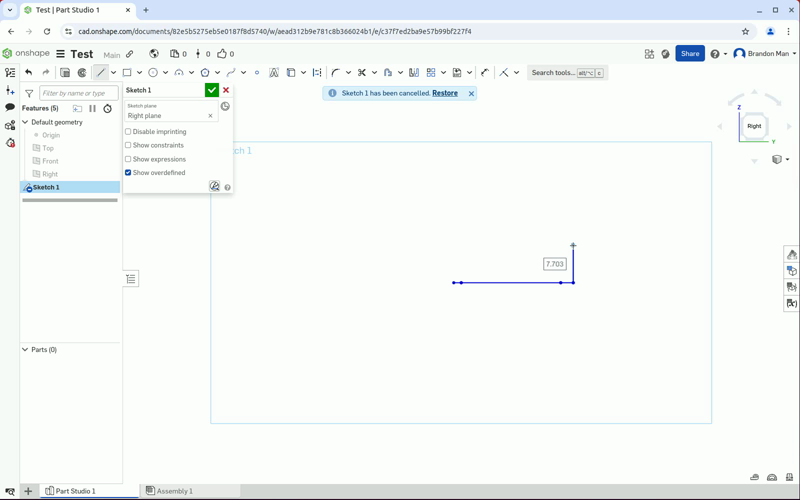
mouse_move(589, 245)
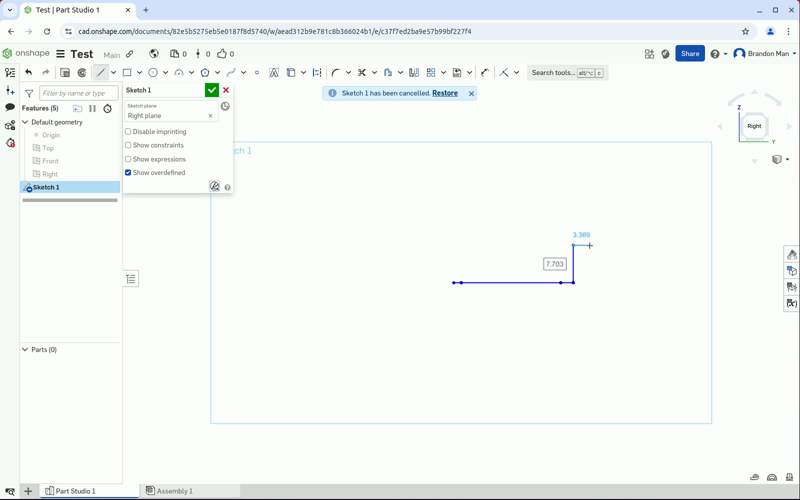
mouse_move(560, 245)
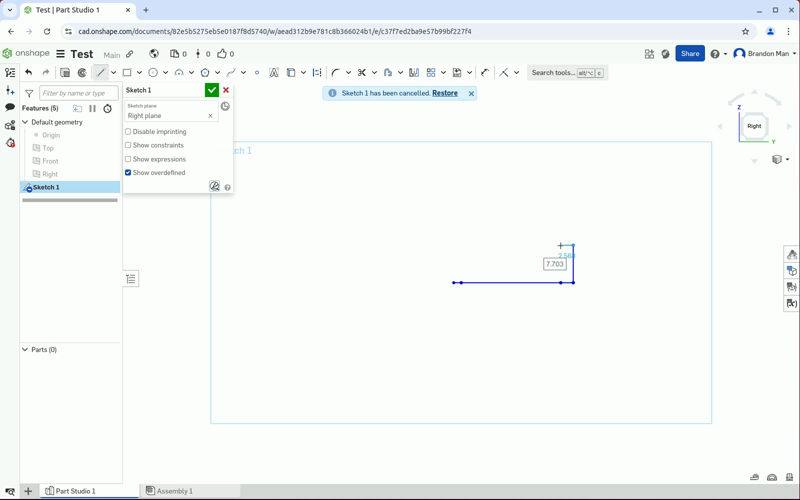
click(560, 245)
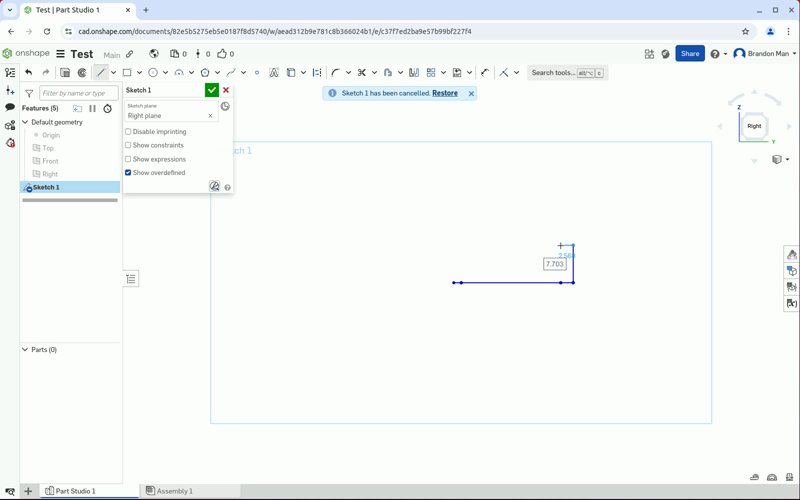
key_up(shift)
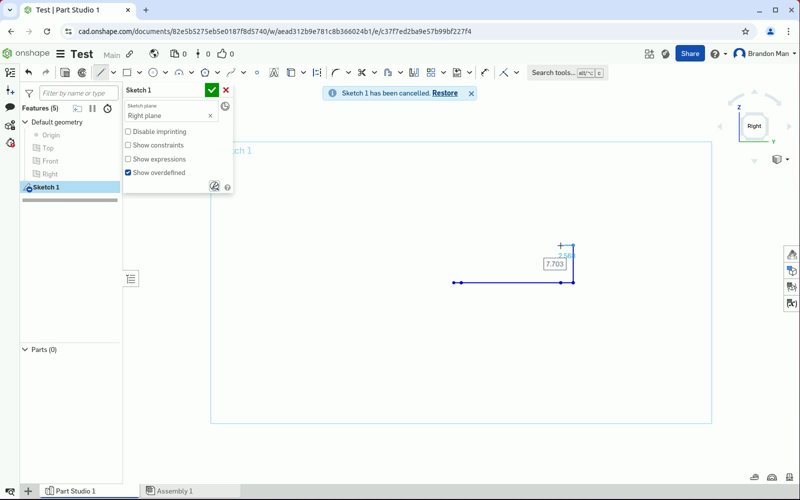
key_down(shift)
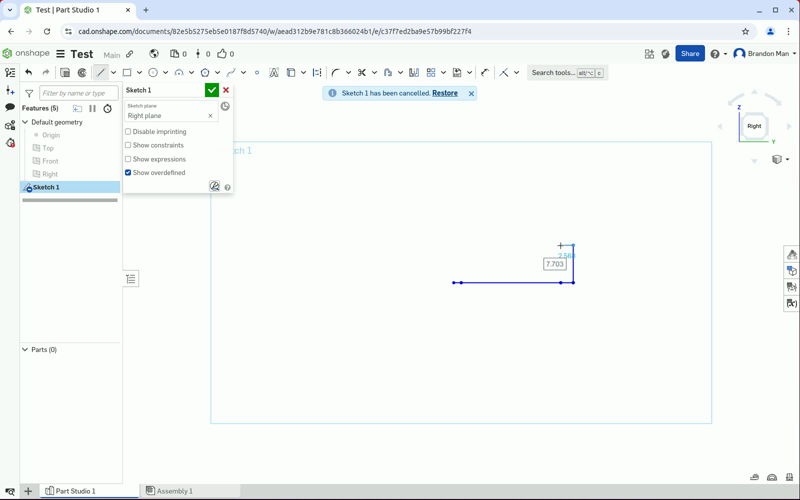
mouse_move(589, 245)
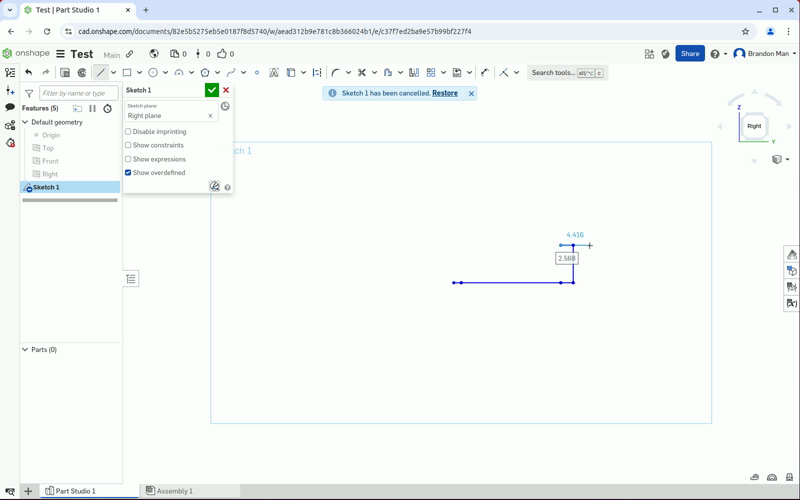
mouse_move(560, 270)
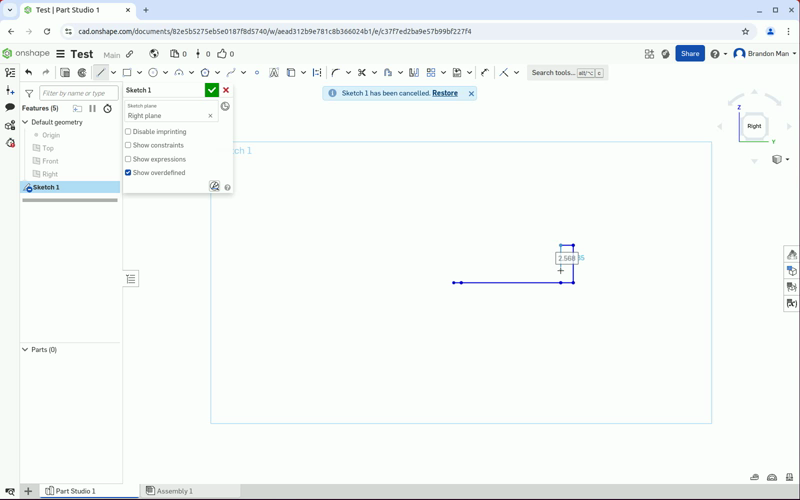
click(560, 270)
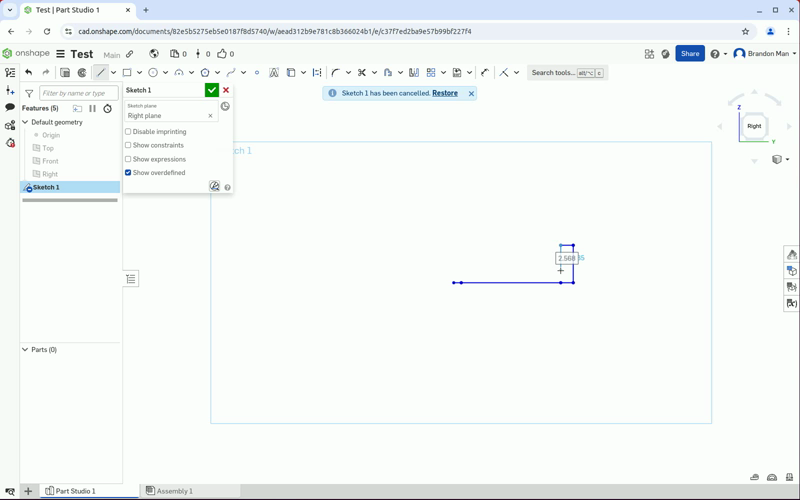
key_up(shift)
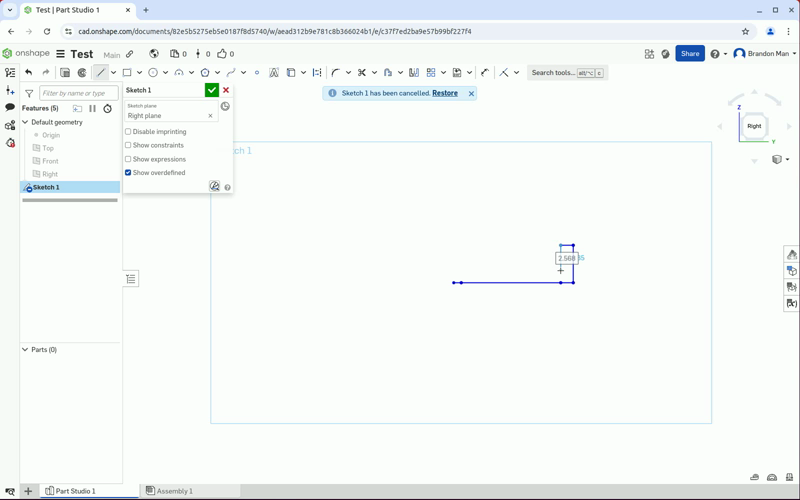
key_down(shift)
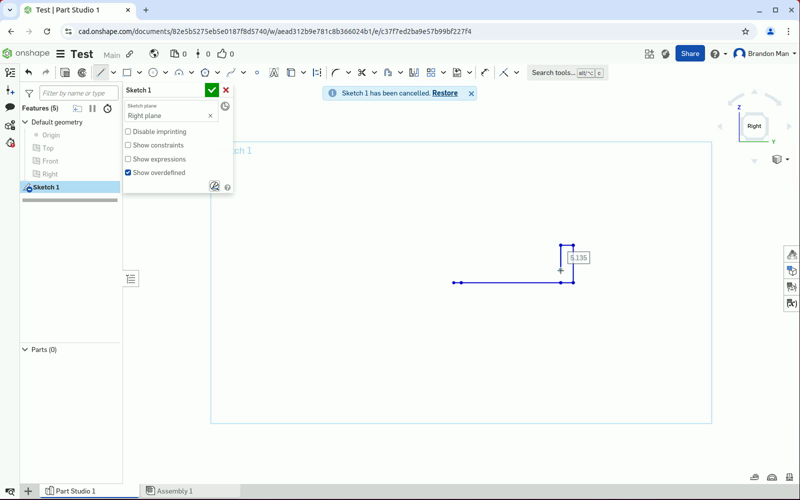
mouse_move(589, 270)
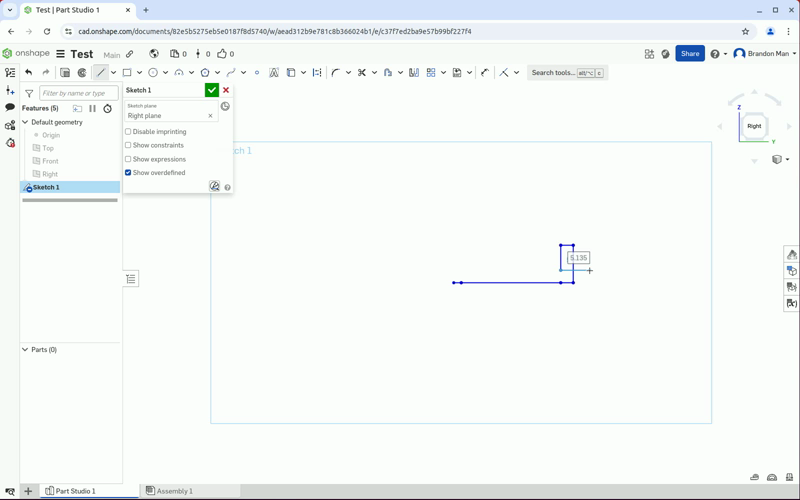
mouse_move(506, 270)
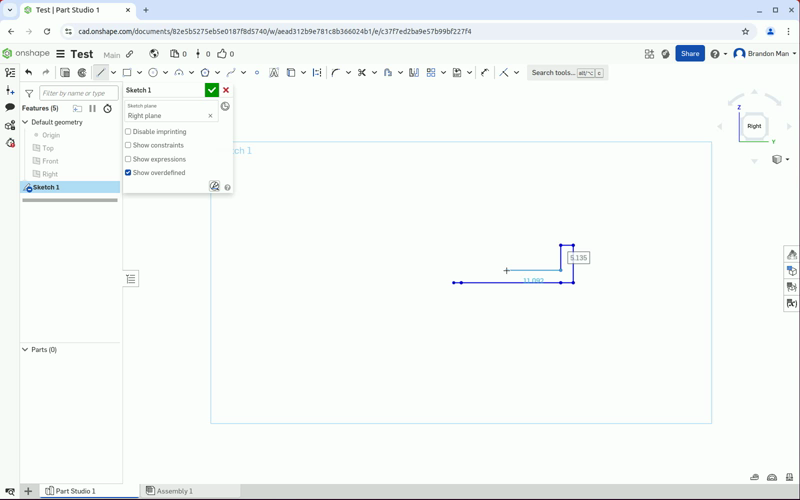
click(506, 270)
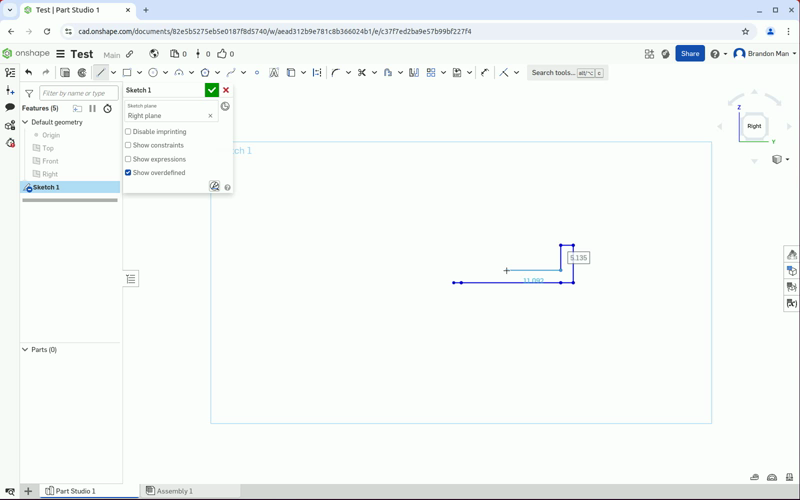
key_up(shift)
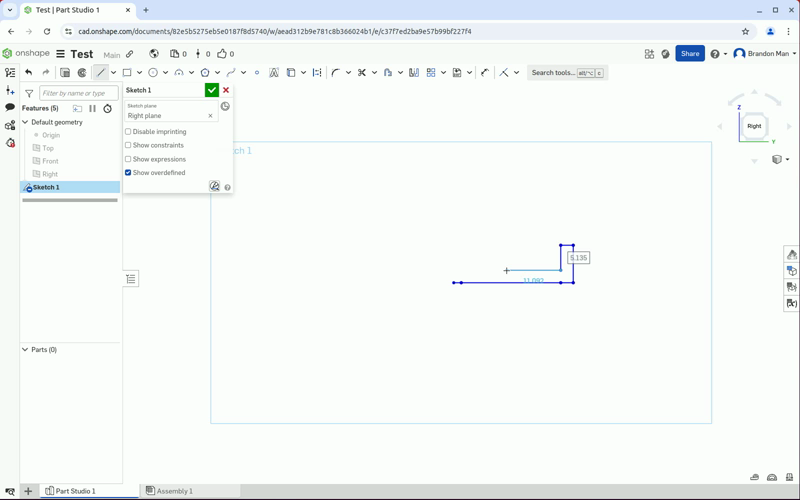
key_down(shift)
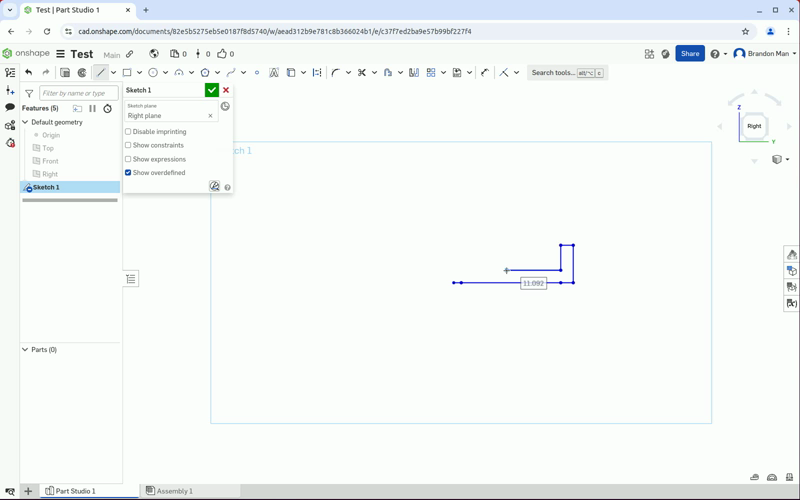
mouse_move(536, 270)
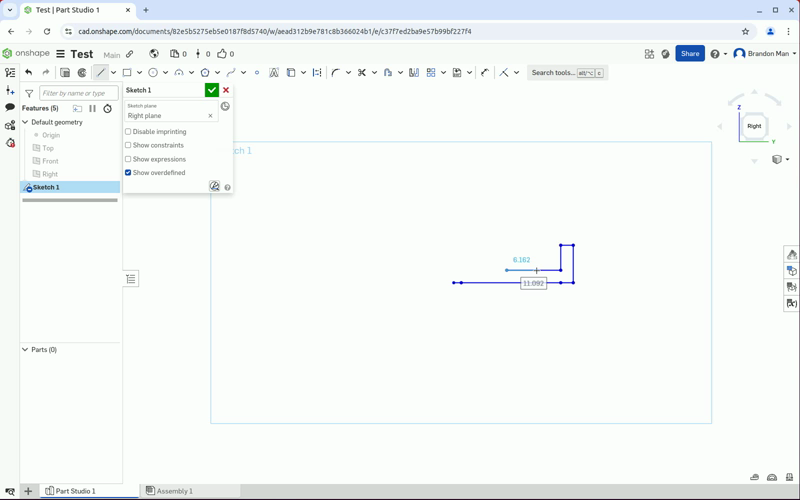
mouse_move(511, 252)
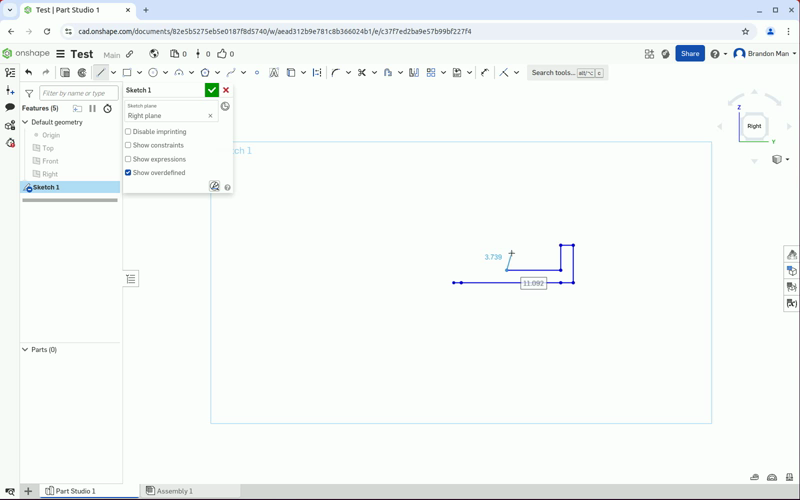
click(511, 252)
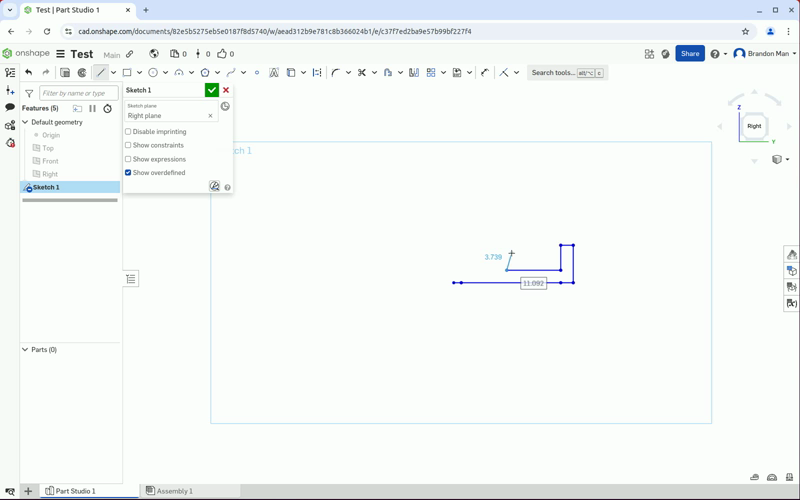
key_up(shift)
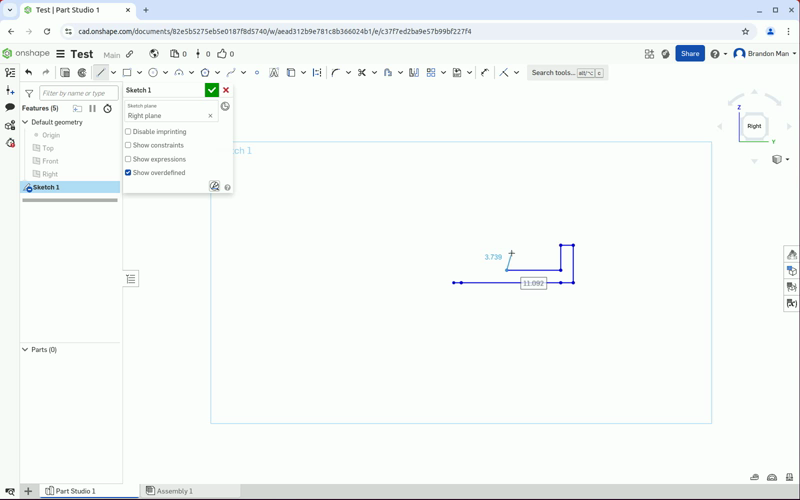
key(esc)
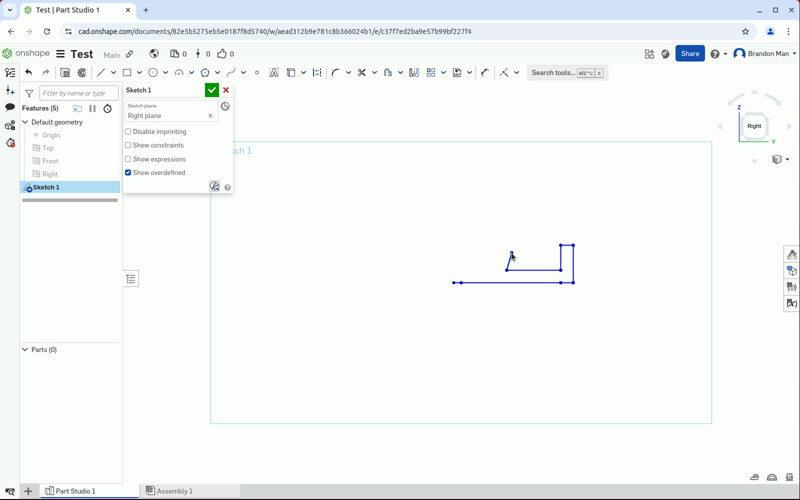
key(a)
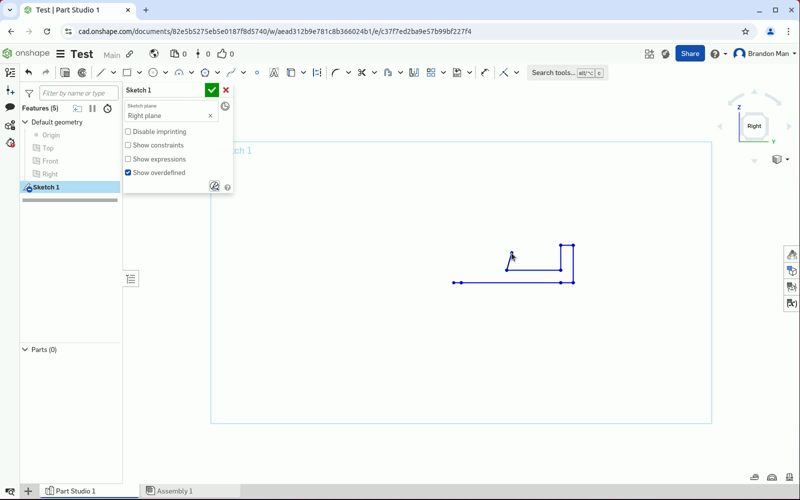
mouse_move(511, 252)
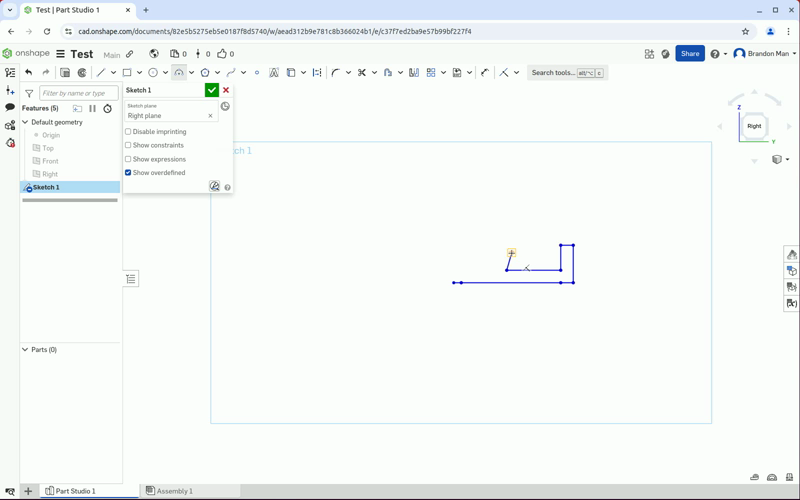
click(511, 252)
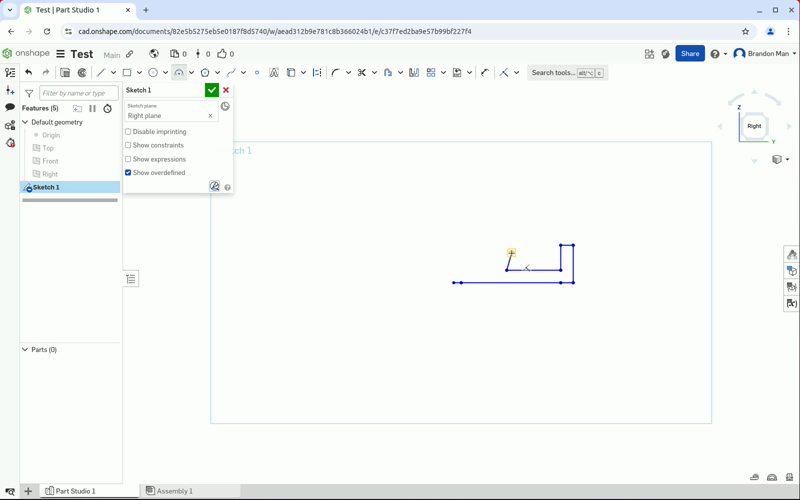
key_down(shift)
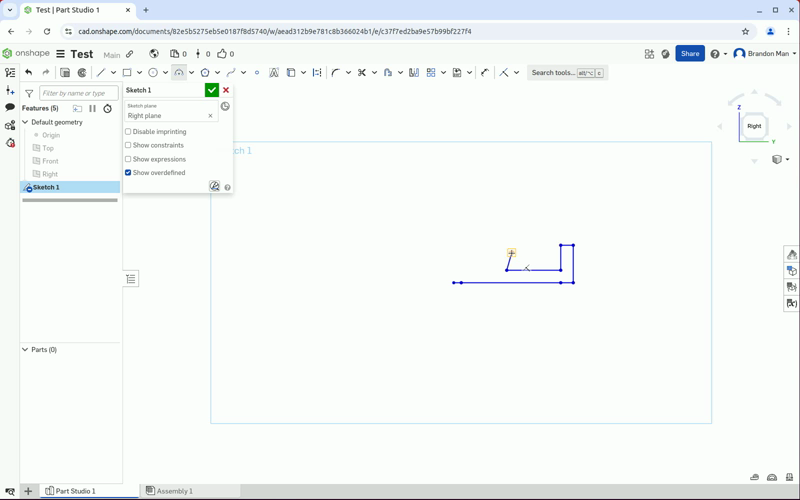
mouse_move(476, 270)
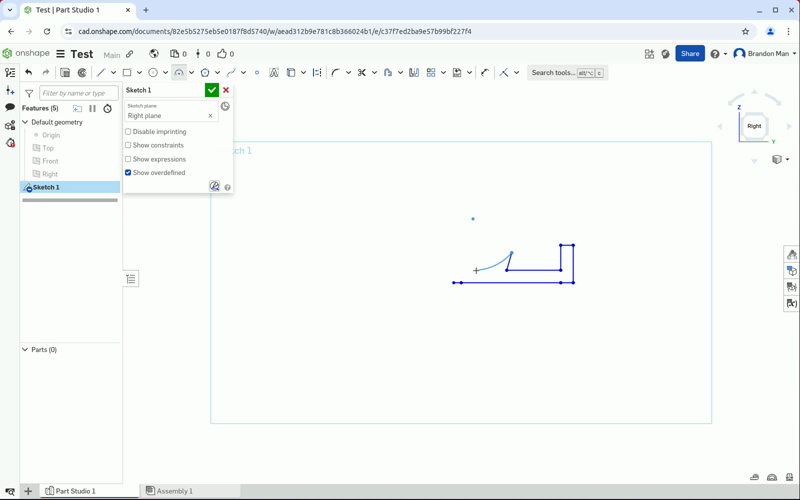
click(476, 270)
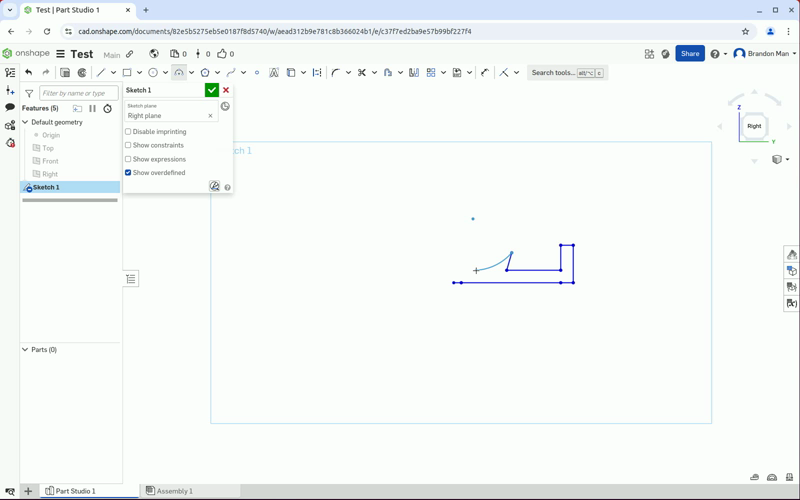
mouse_move(491, 256)
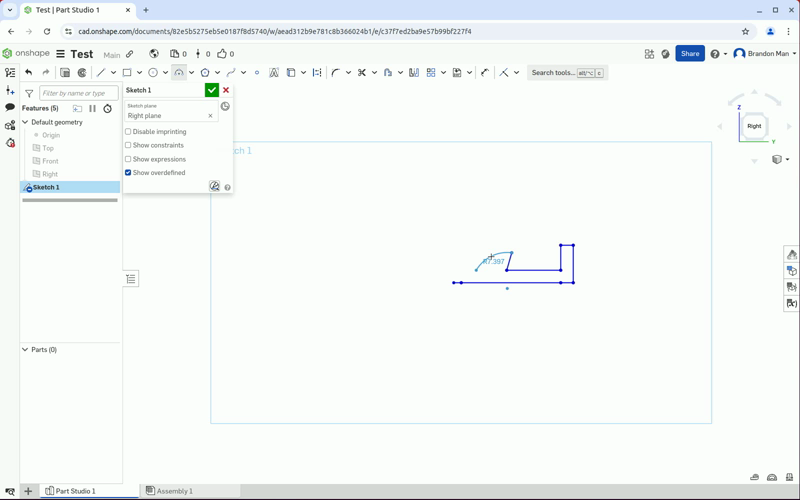
click(491, 256)
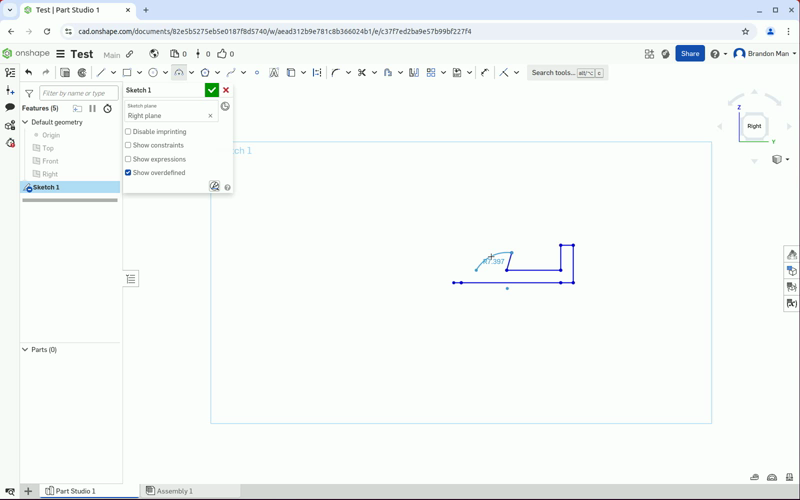
key_up(shift)
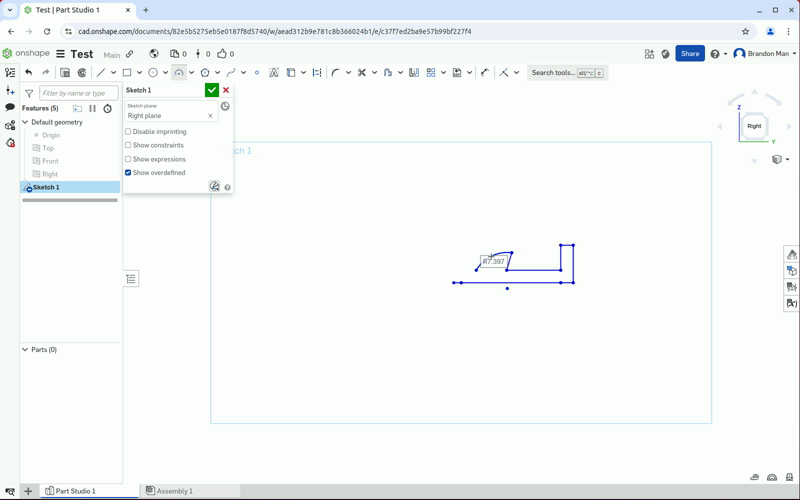
key(esc)
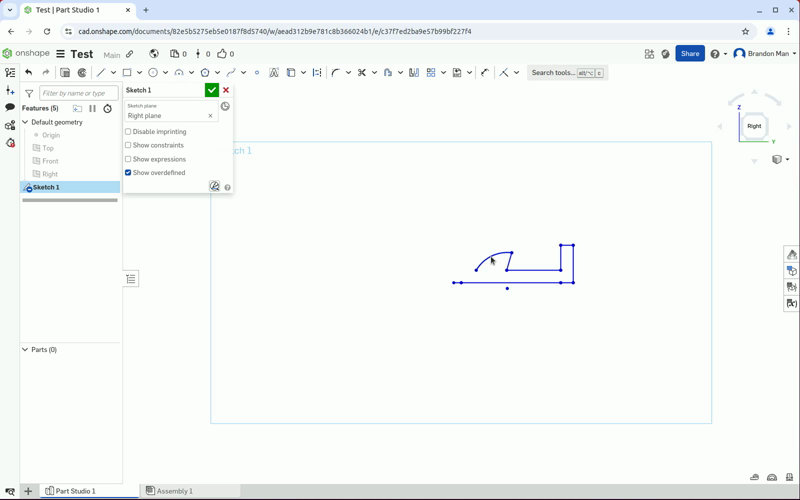
key(l)
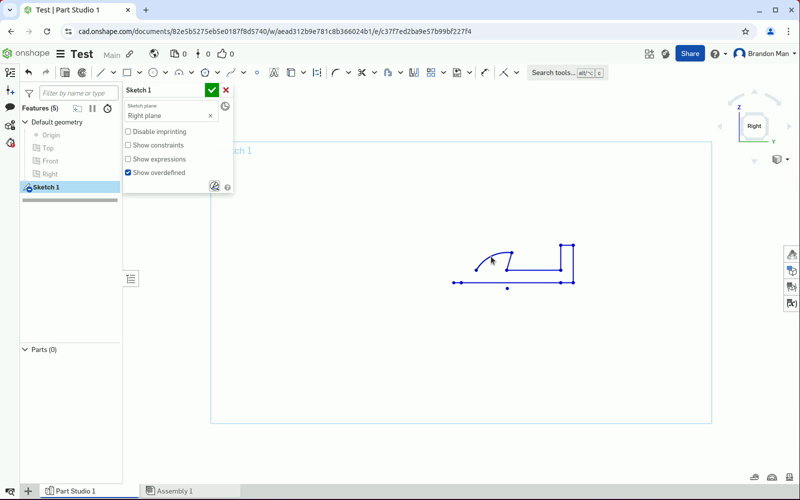
mouse_move(476, 270)
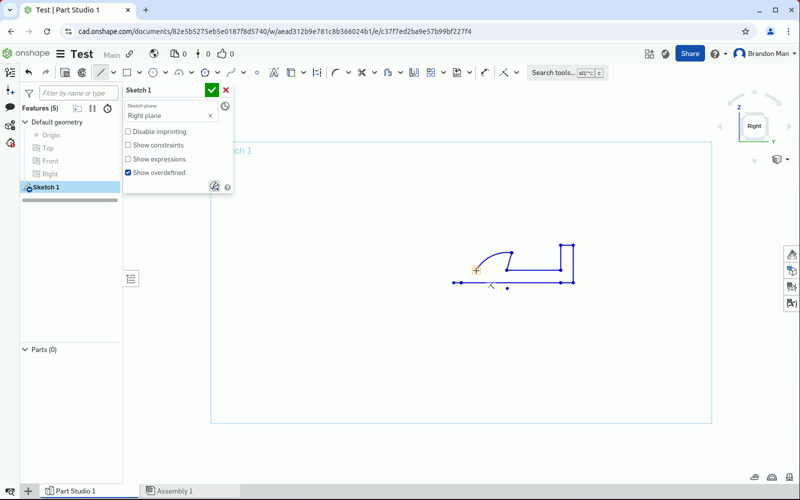
click(476, 270)
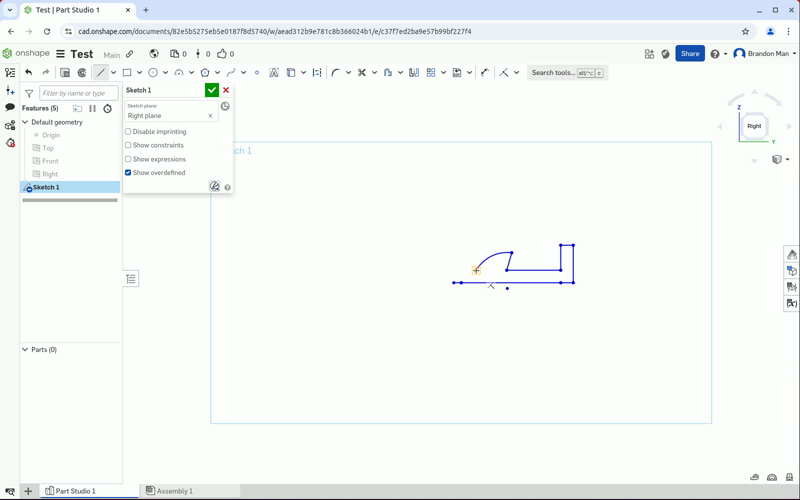
key_down(shift)
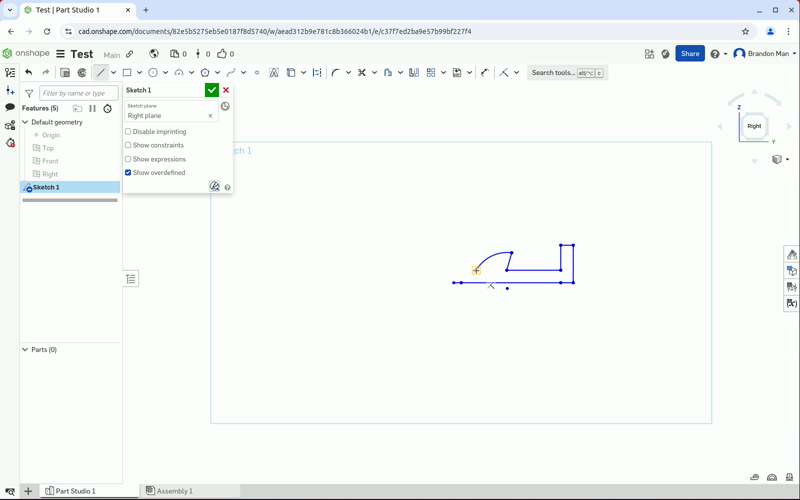
mouse_move(506, 270)
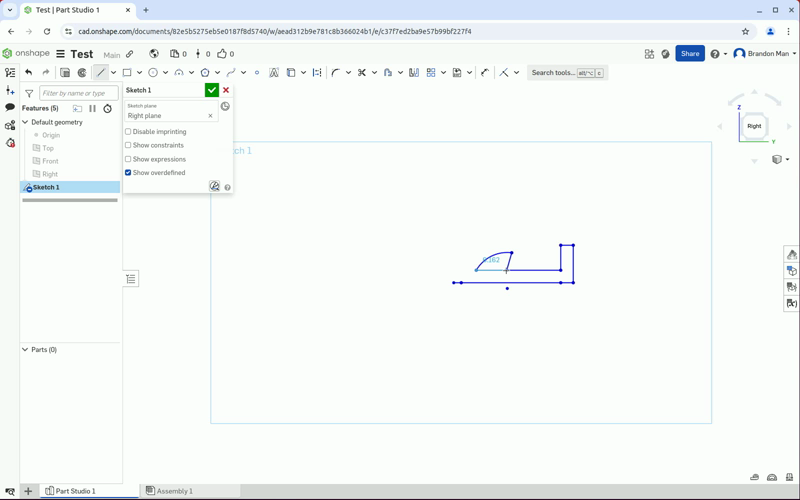
mouse_move(461, 270)
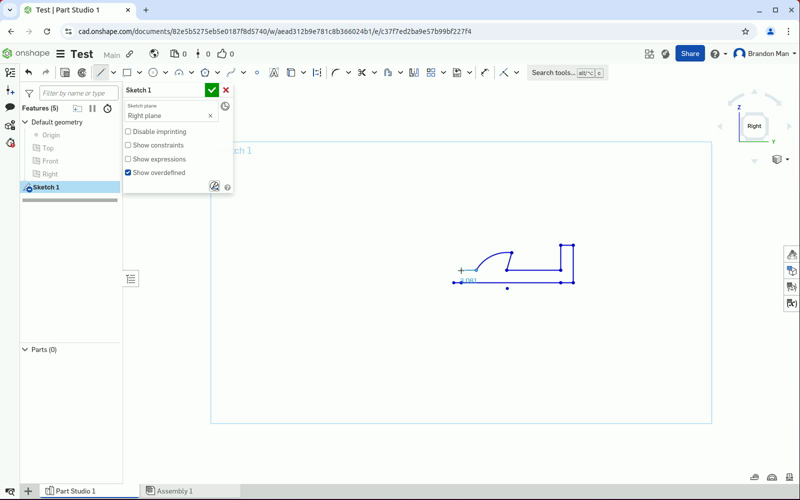
click(461, 270)
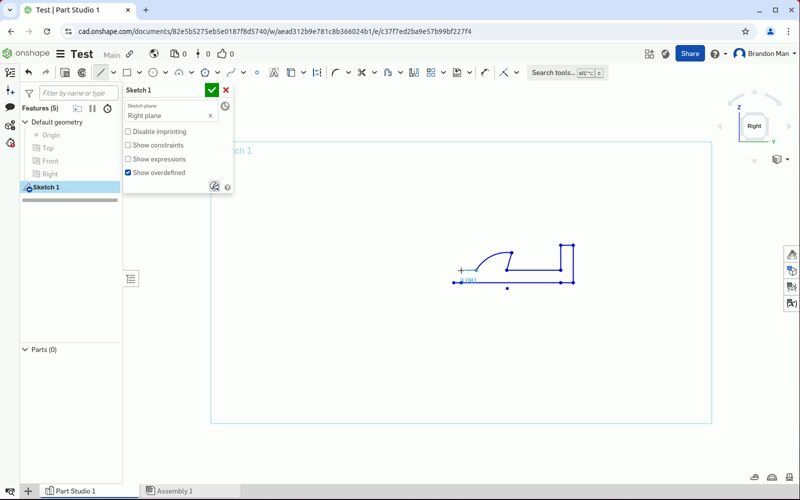
key_up(shift)
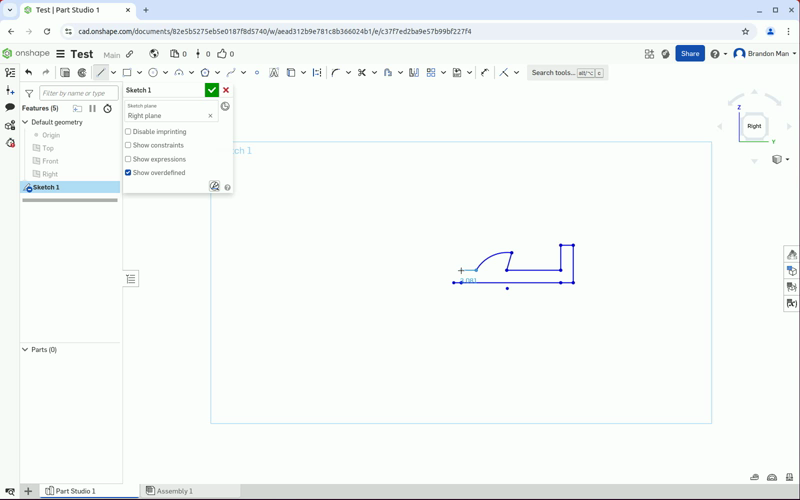
key(esc)
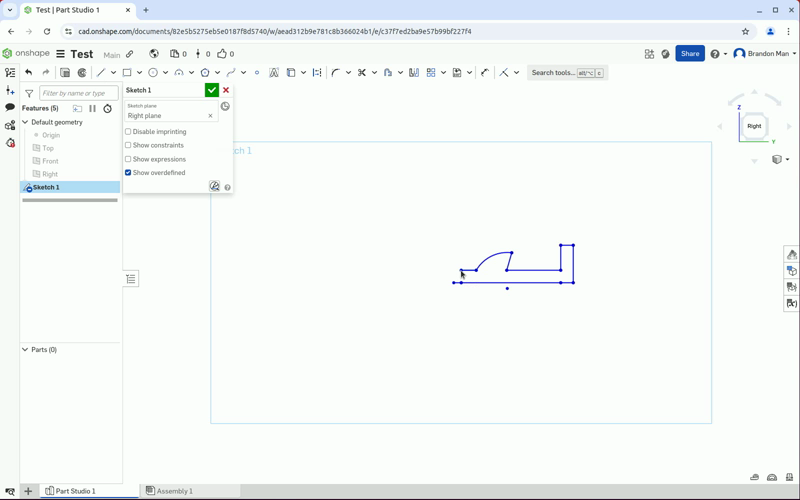
key(a)
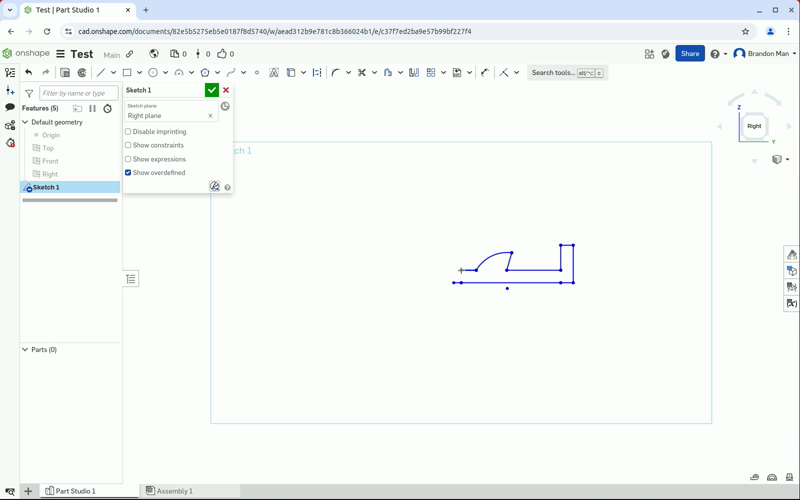
mouse_move(461, 270)
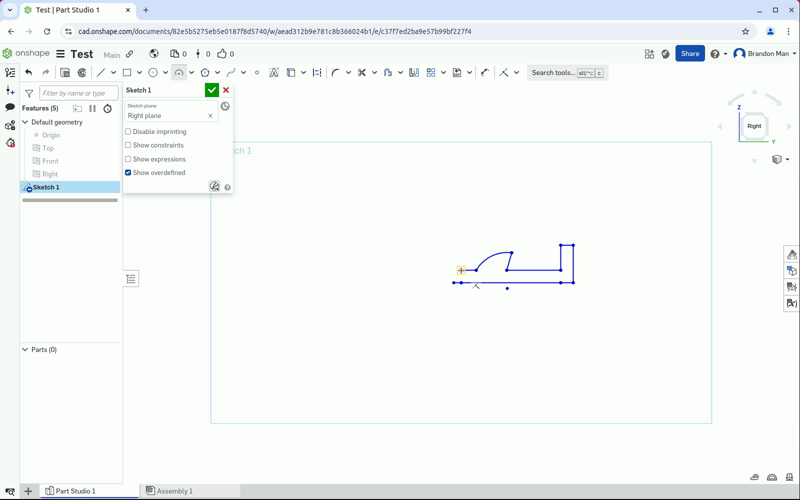
click(461, 270)
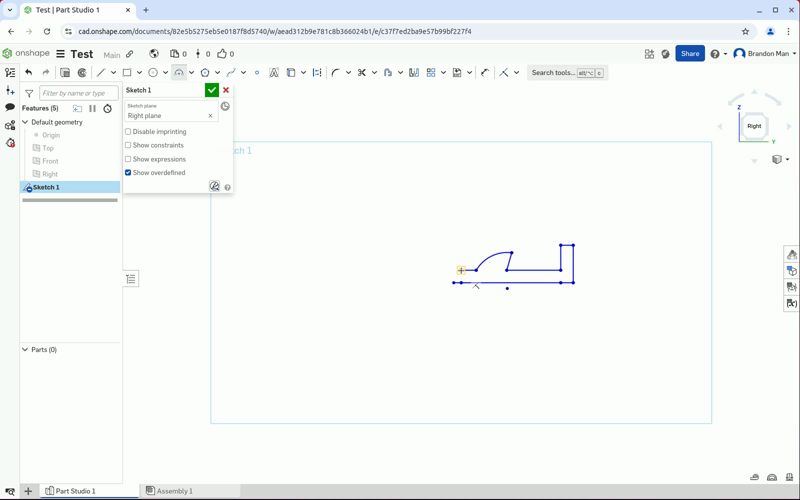
mouse_move(453, 282)
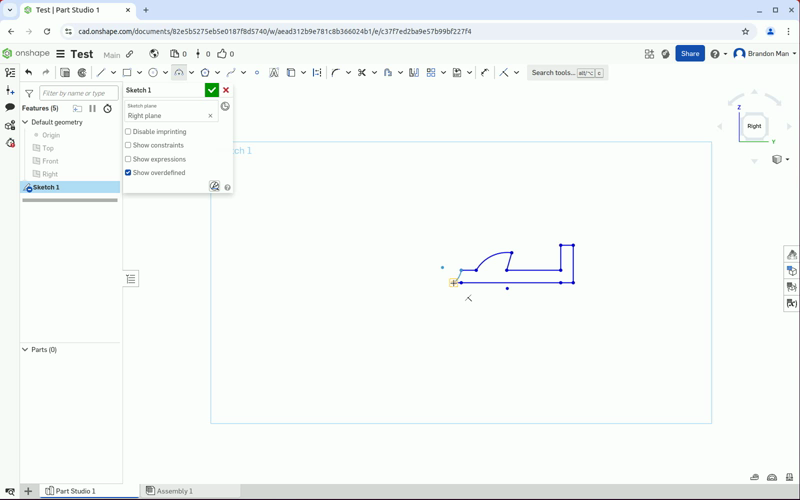
click(453, 282)
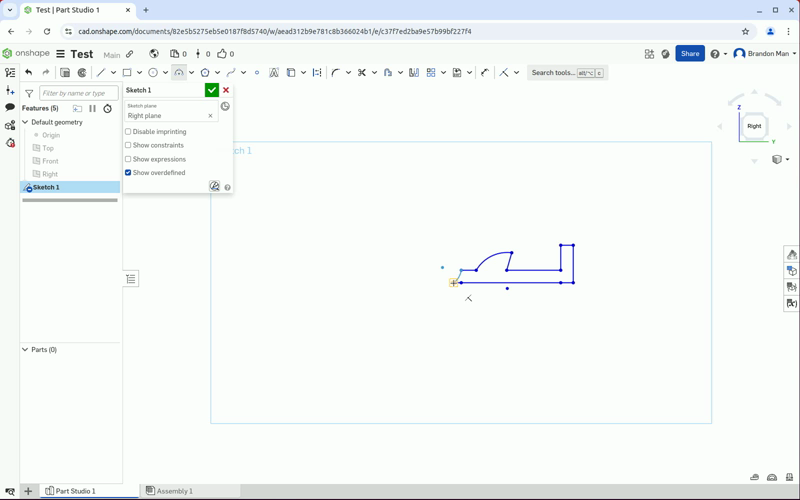
key_down(shift)
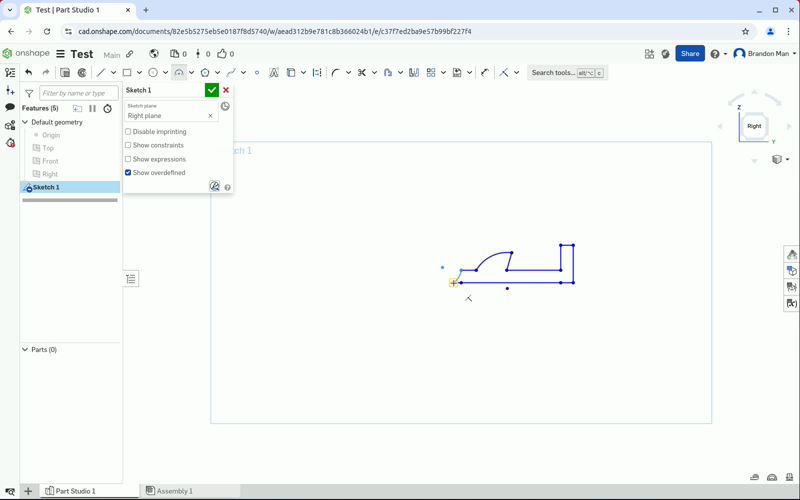
mouse_move(456, 275)
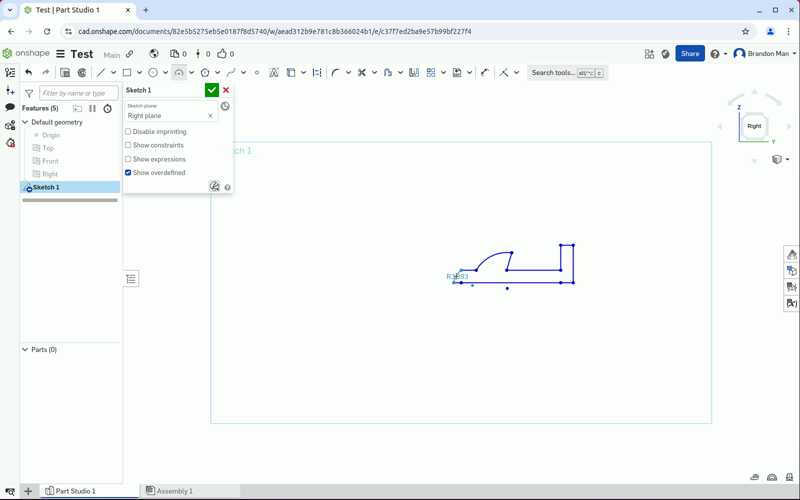
click(456, 275)
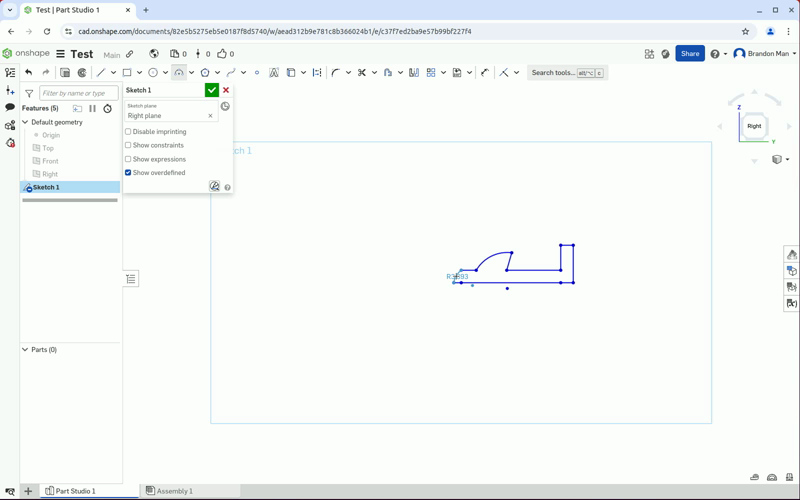
key_up(shift)
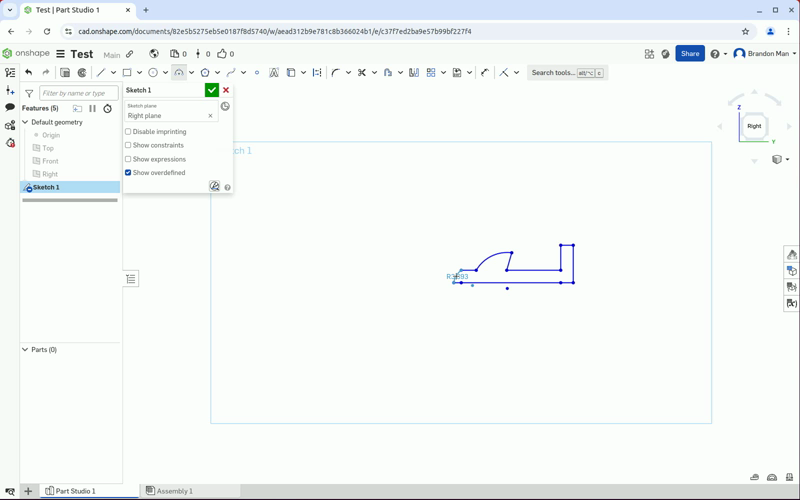
key(esc)
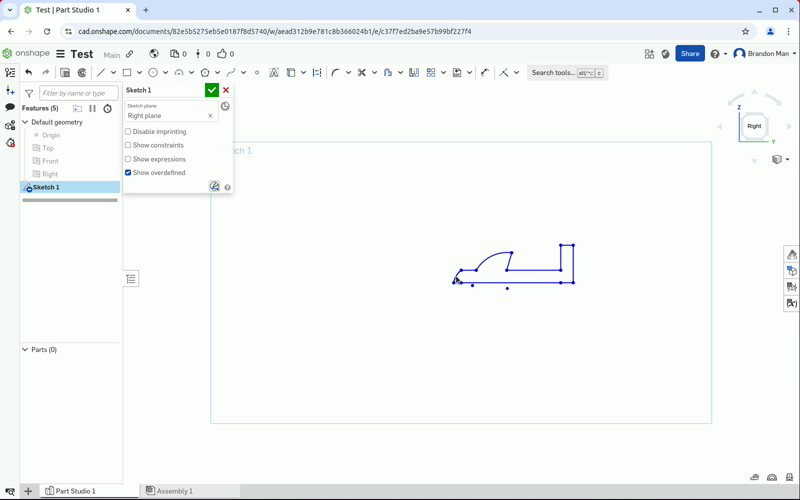
mouse_move(512, 273)
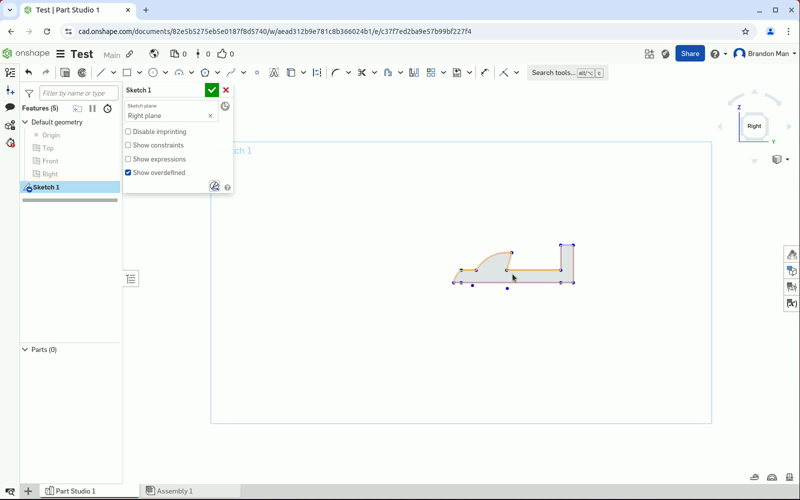
click(512, 273)
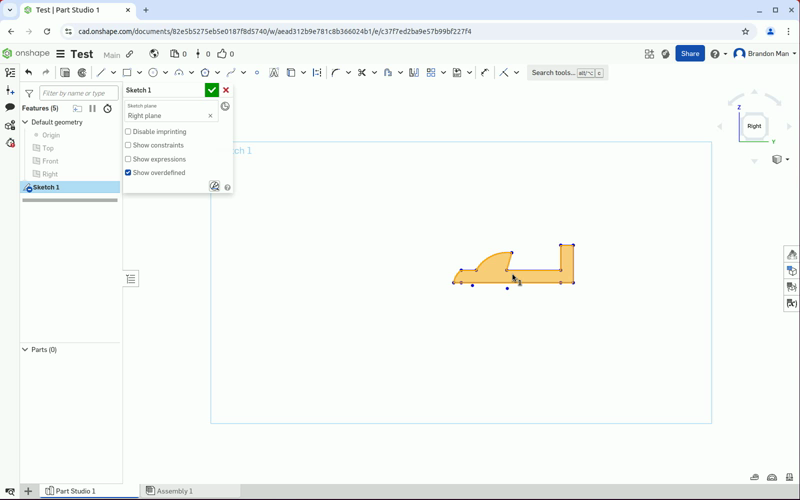
mouse_move(73, 352)
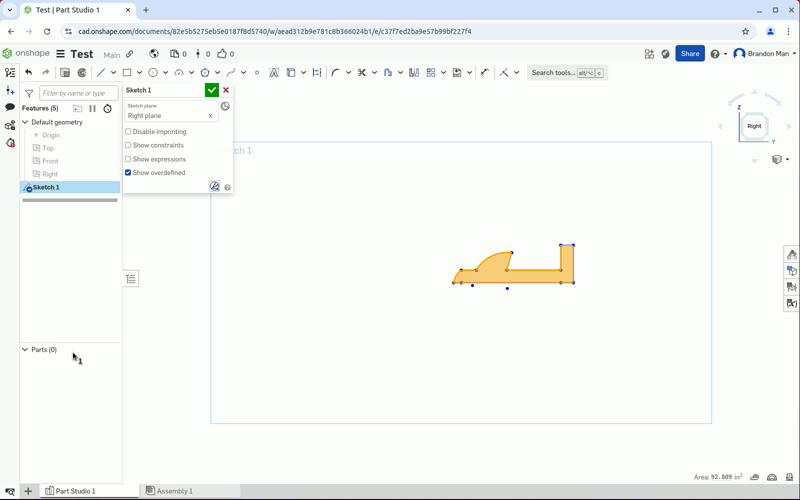
key(shift+y)
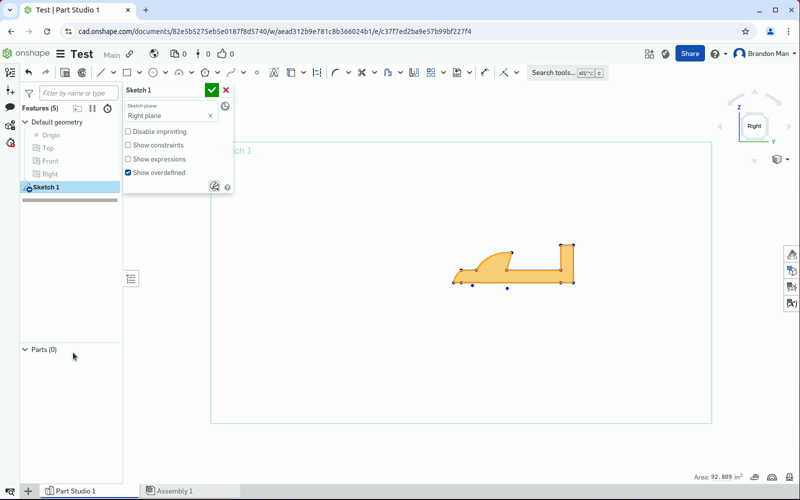
key(shift+e)
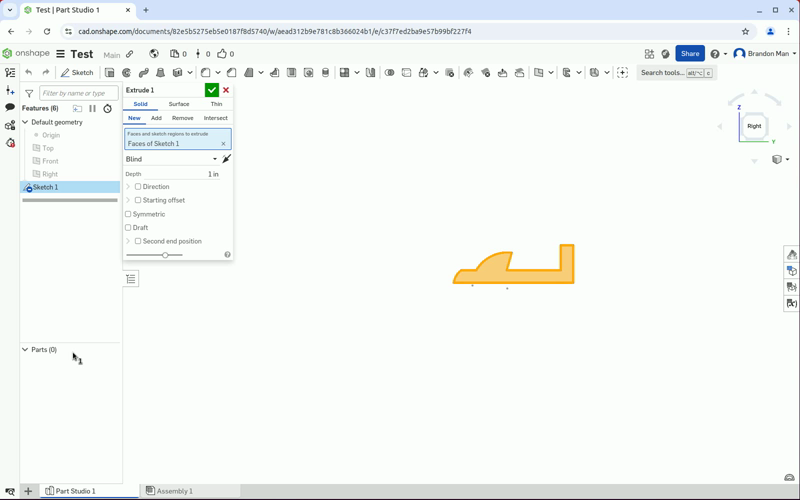
mouse_move(143, 106)
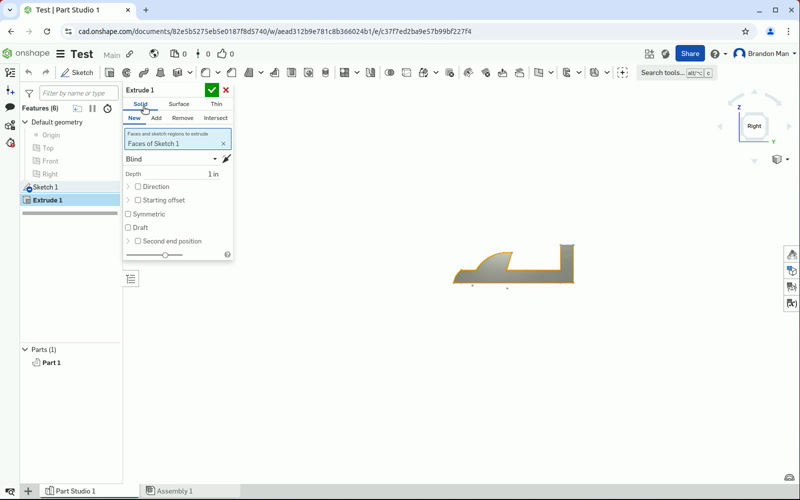
click(143, 106)
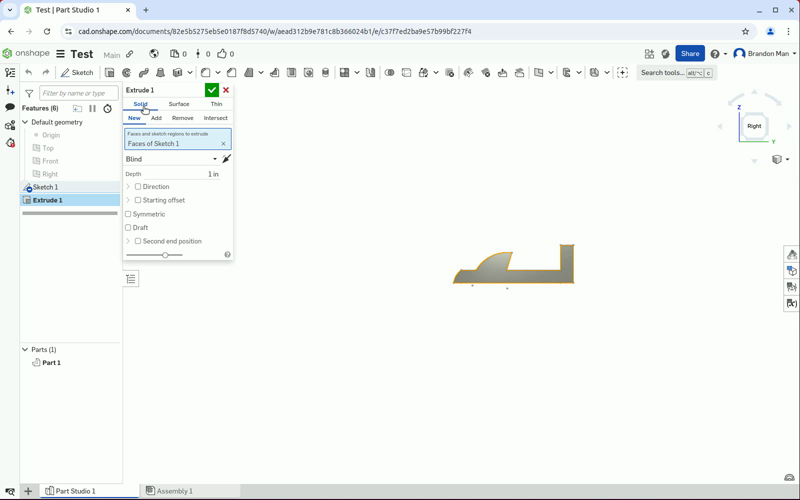
mouse_move(137, 120)
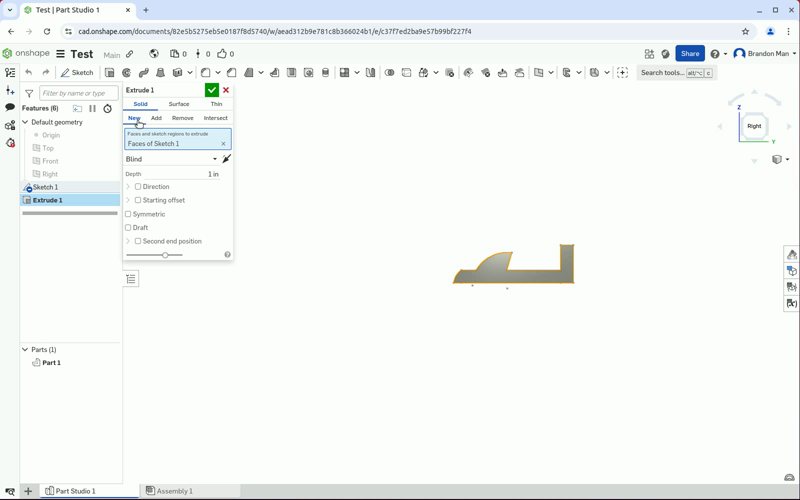
click(137, 120)
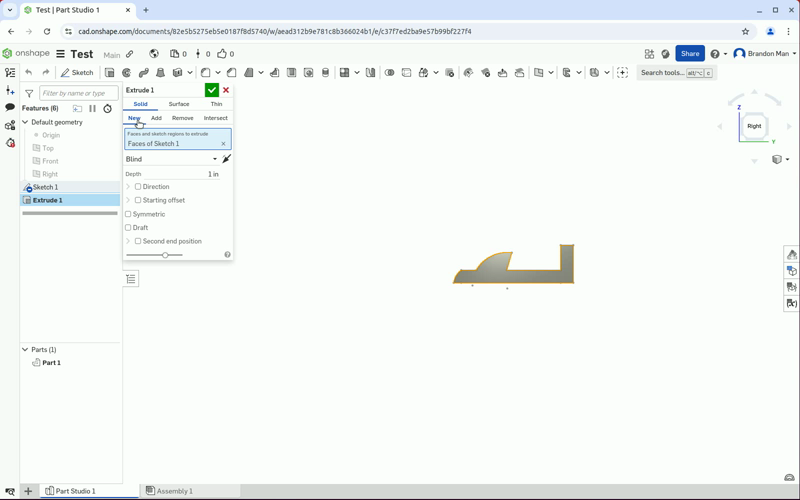
key(tab, 4)
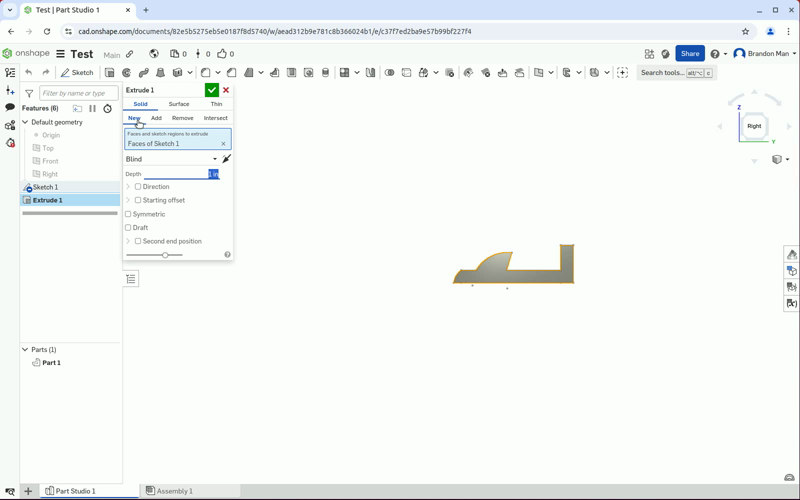
text(5.055)
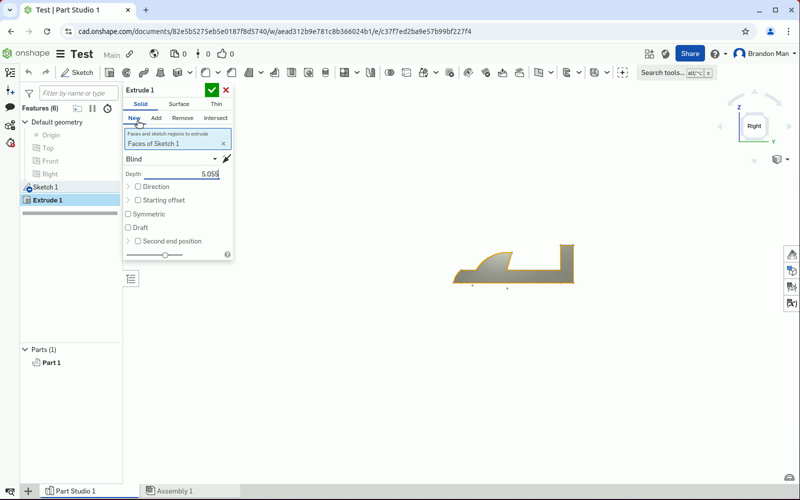
key(enter)
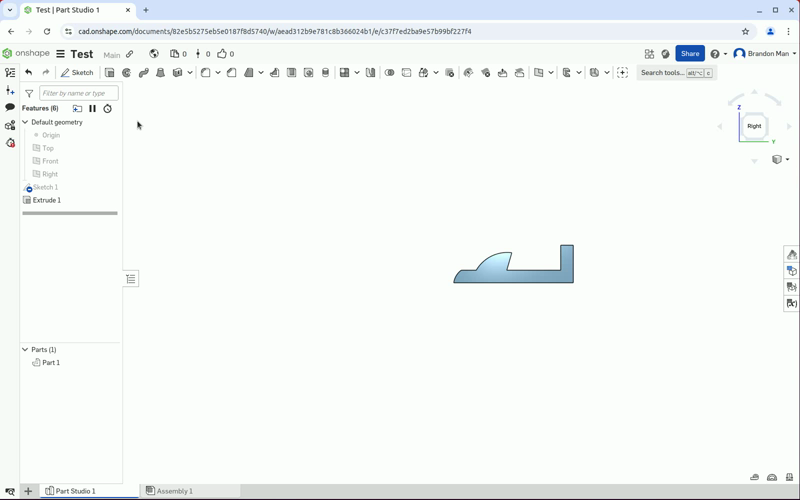
key(shift+h)
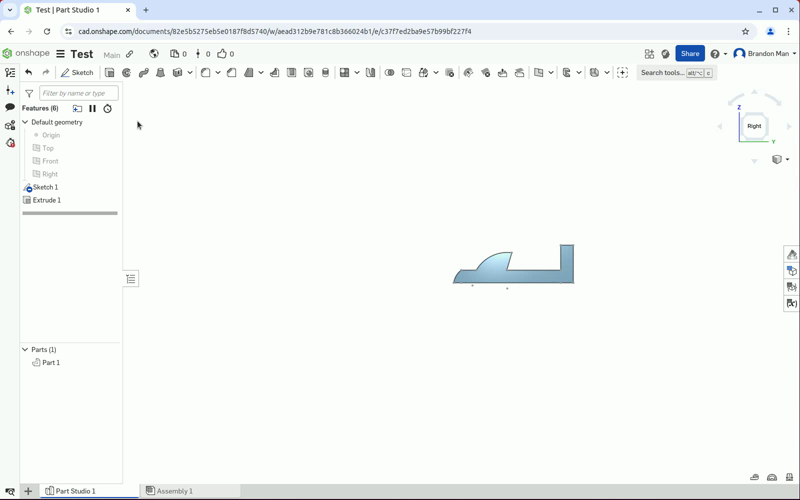
key(shift+h)
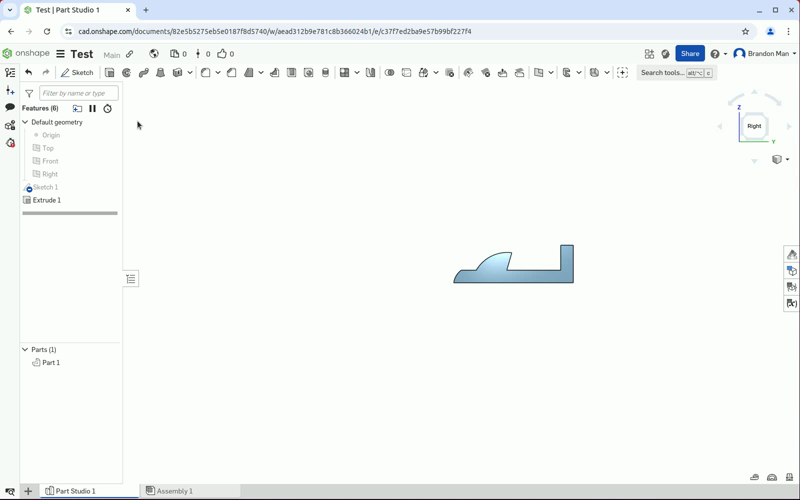
mouse_move(73, 189)
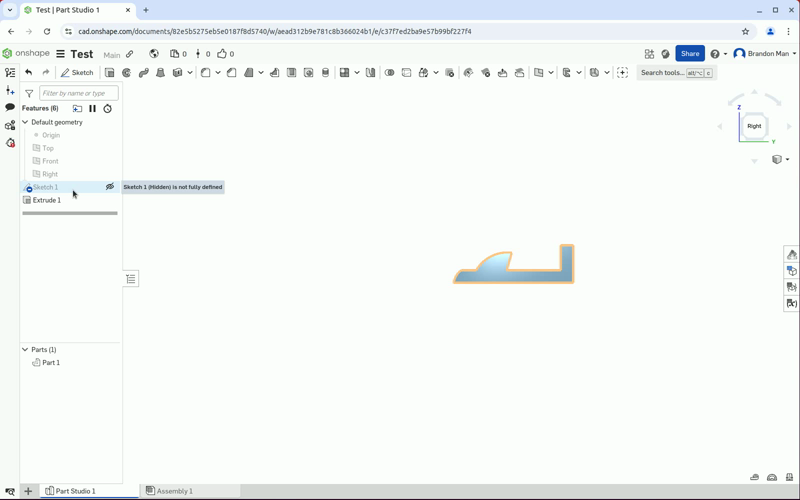
click(73, 189)
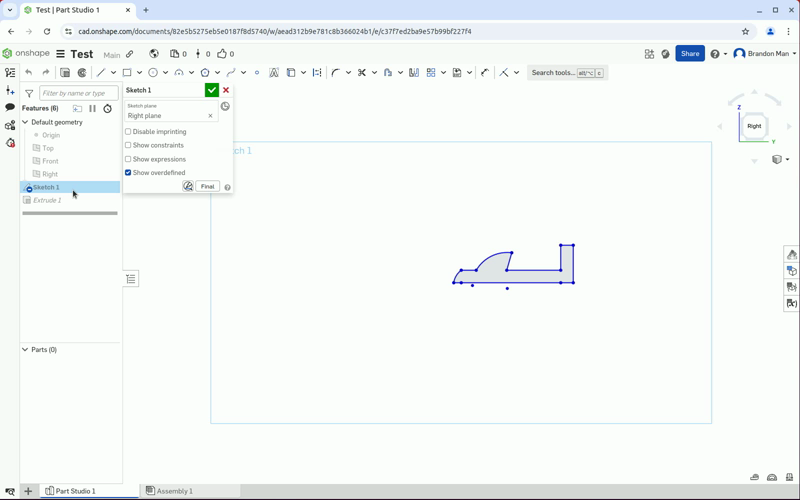
mouse_move(229, 92)
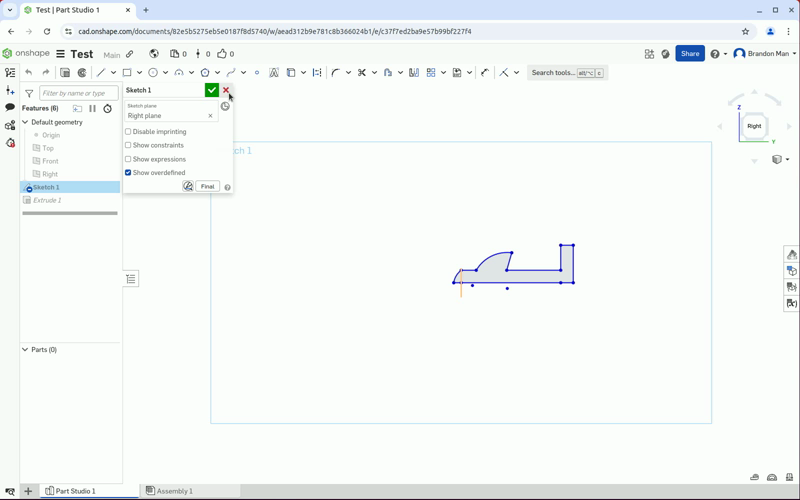
click(229, 92)
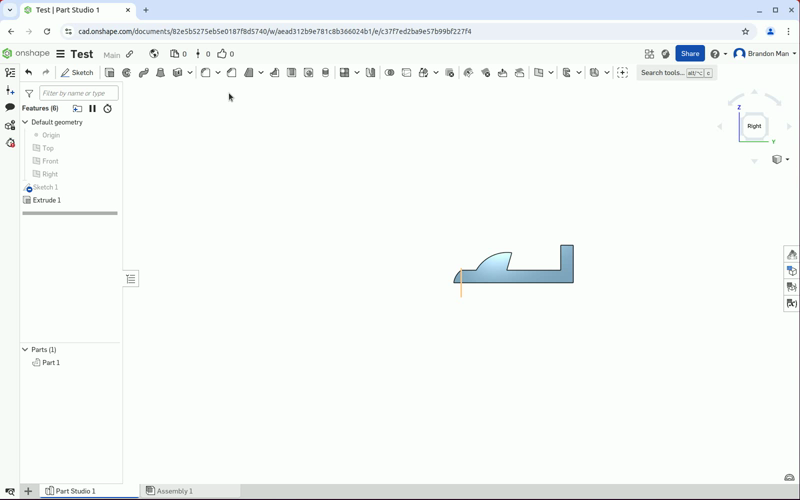
mouse_move(73, 352)
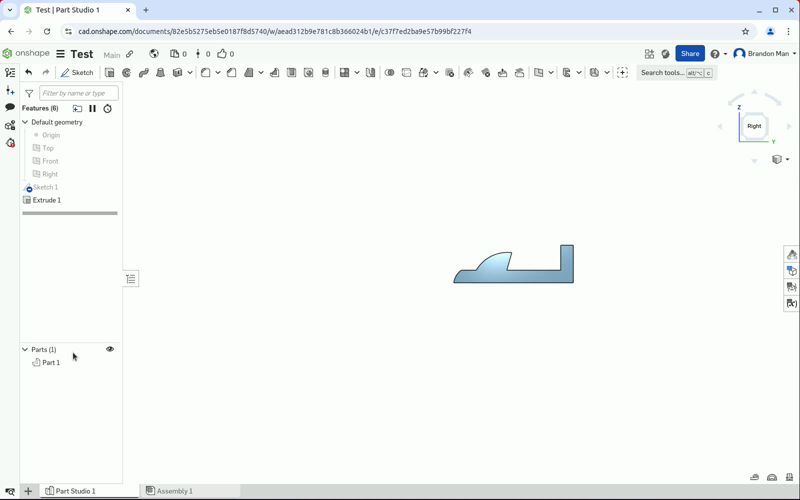
key(y)
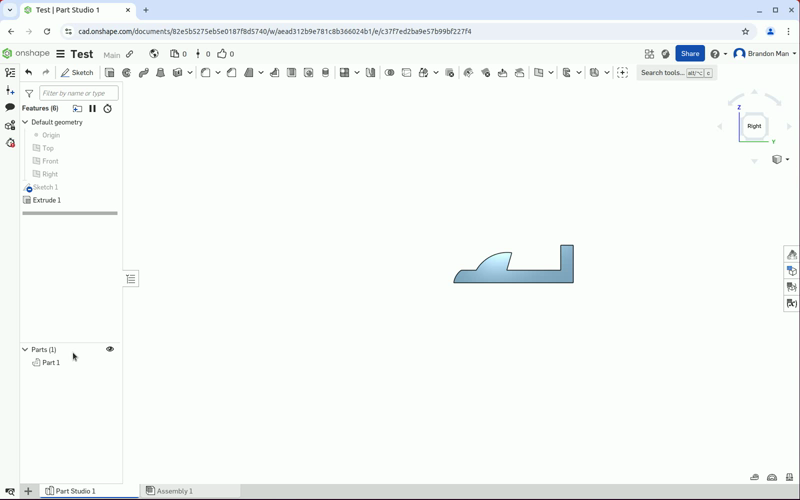
key(shift+p)
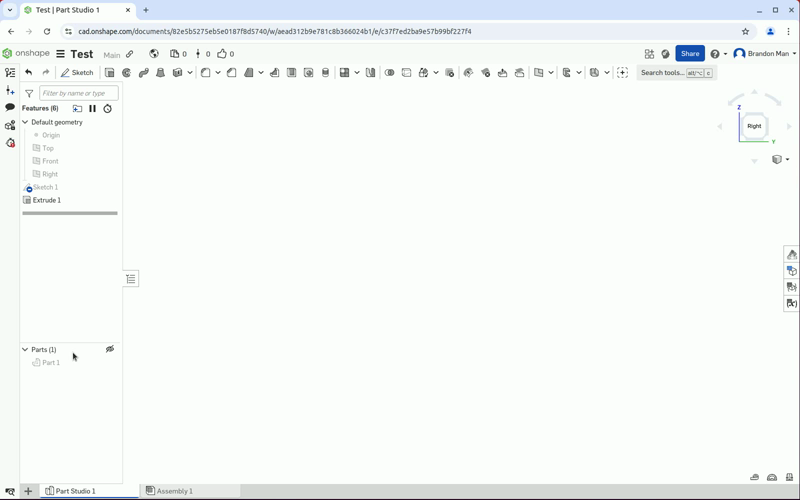
key(space)
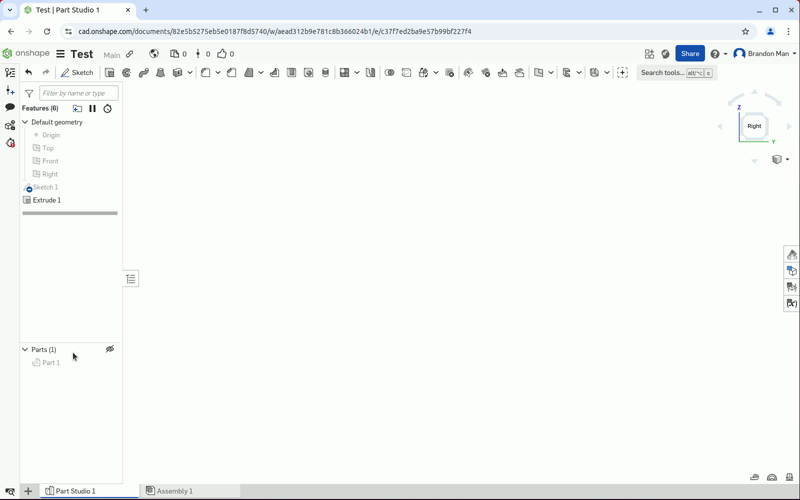
key_down(shift)
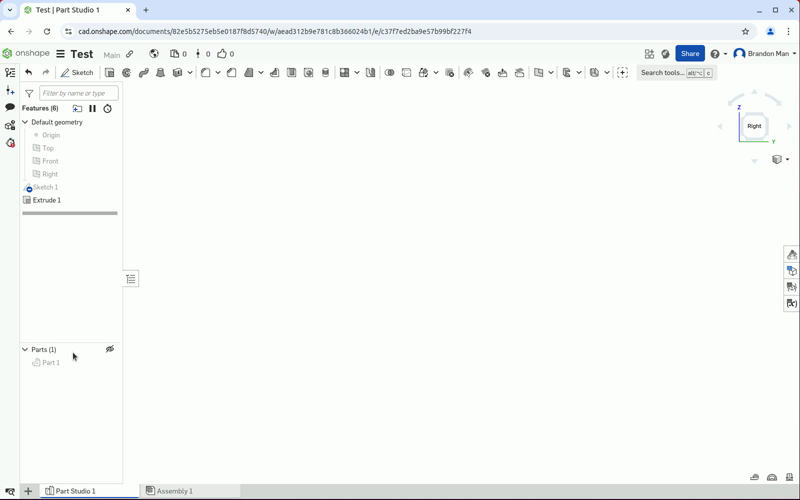
key(right)
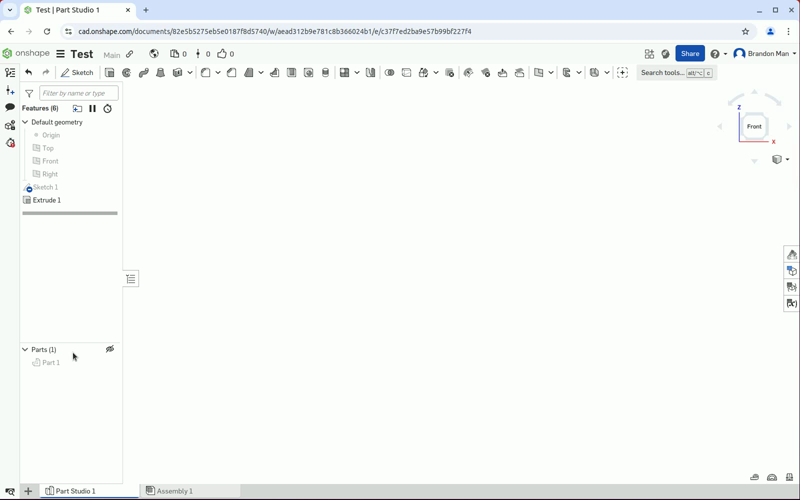
key_up(shift)
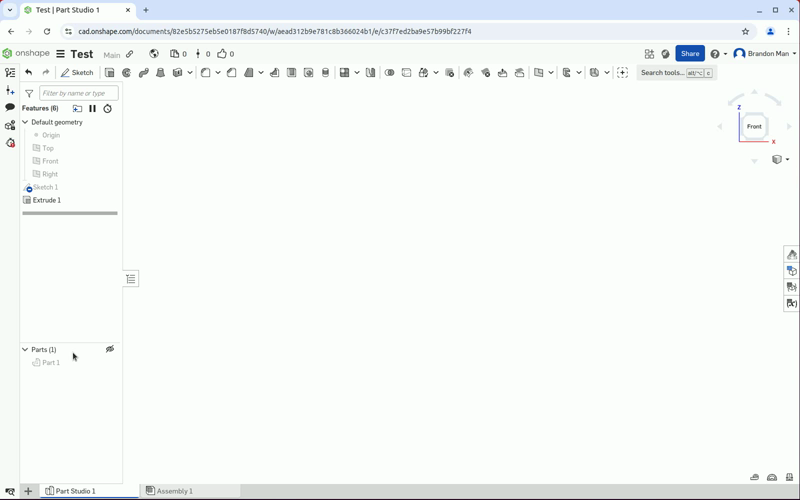
mouse_move(73, 352)
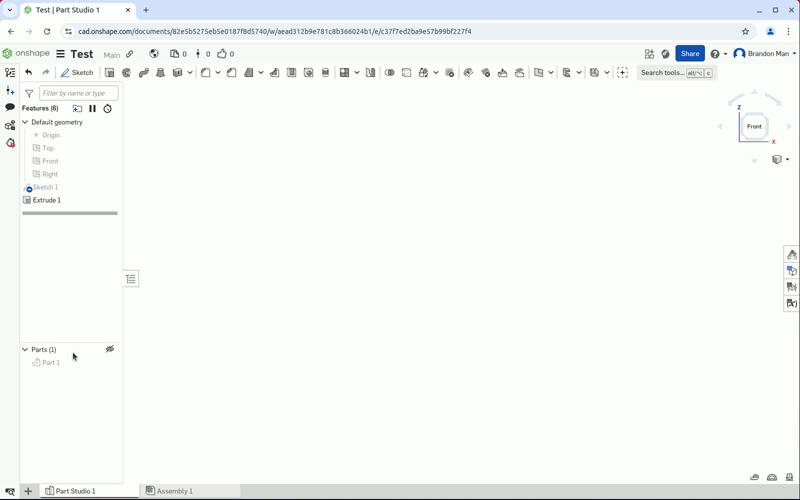
key(shift+y)
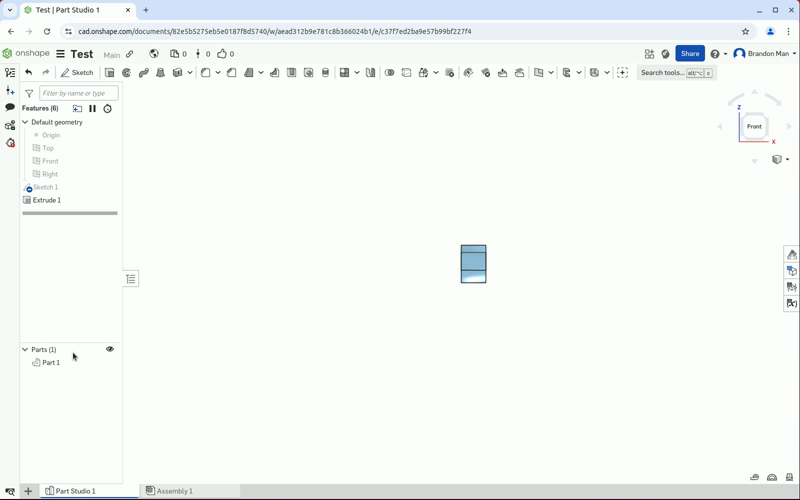
mouse_move(541, 75)
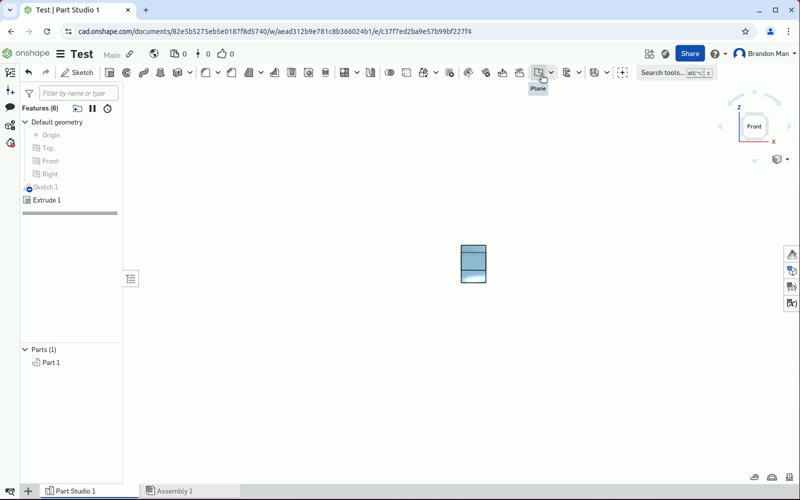
click(541, 75)
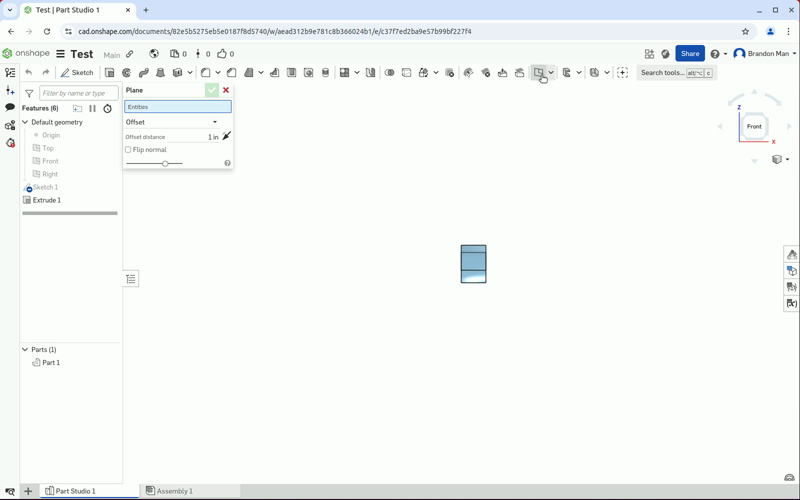
mouse_move(73, 163)
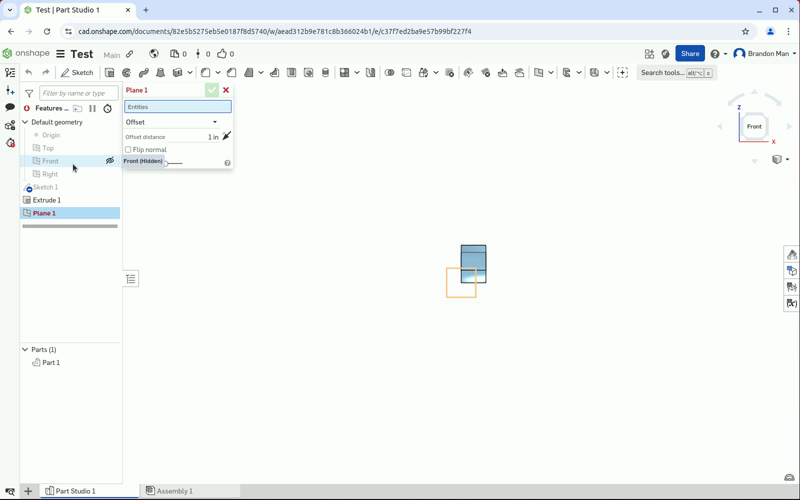
click(73, 163)
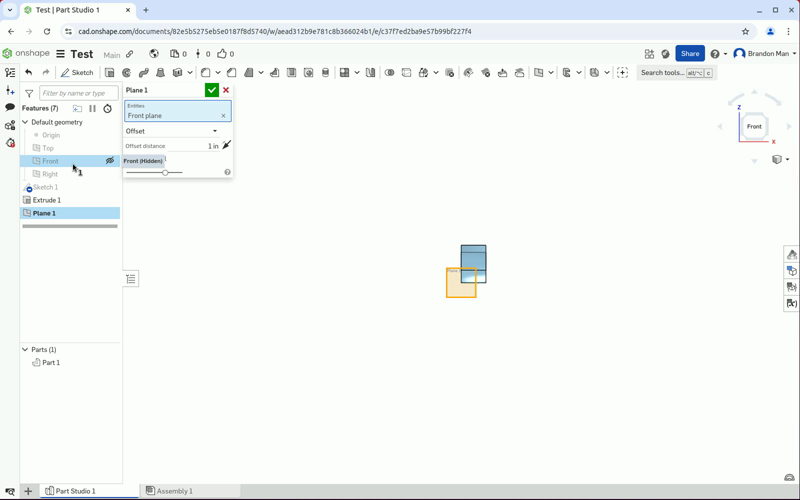
key(tab, 2)
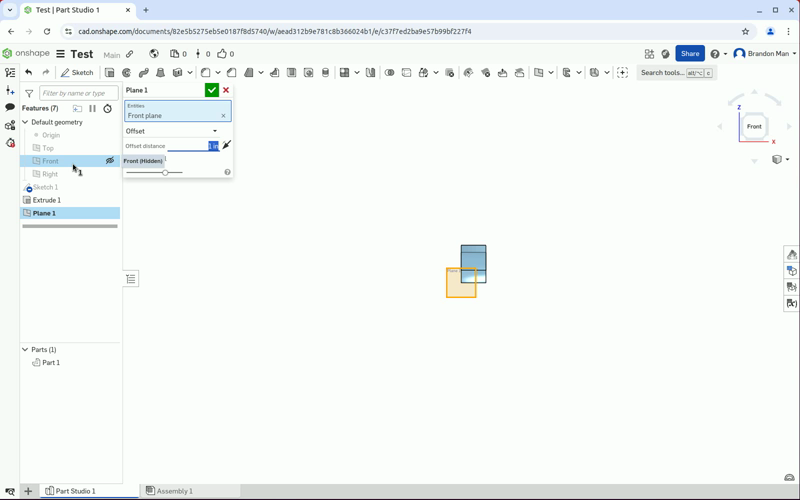
text(20.459)
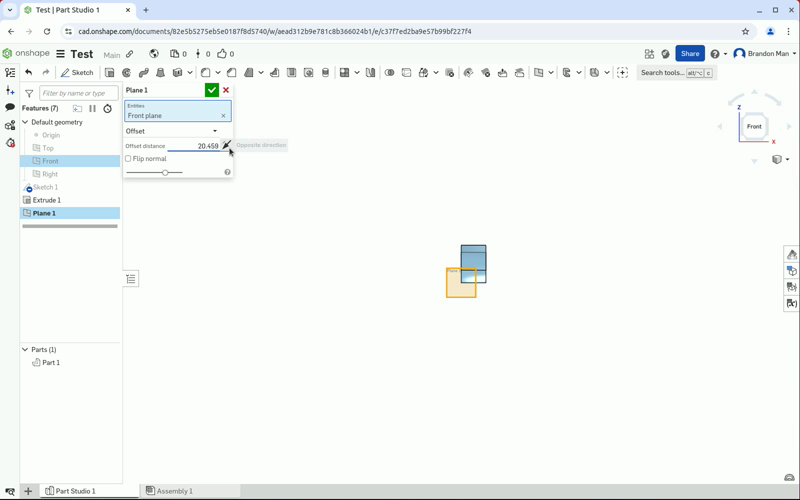
mouse_move(229, 147)
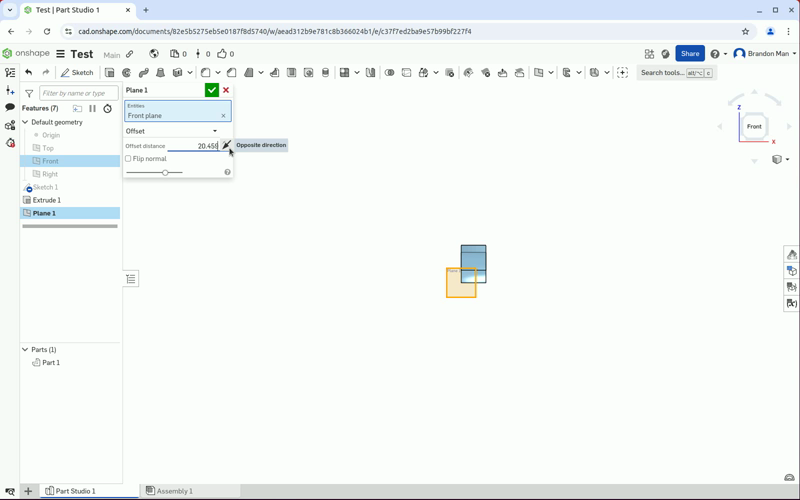
click(229, 147)
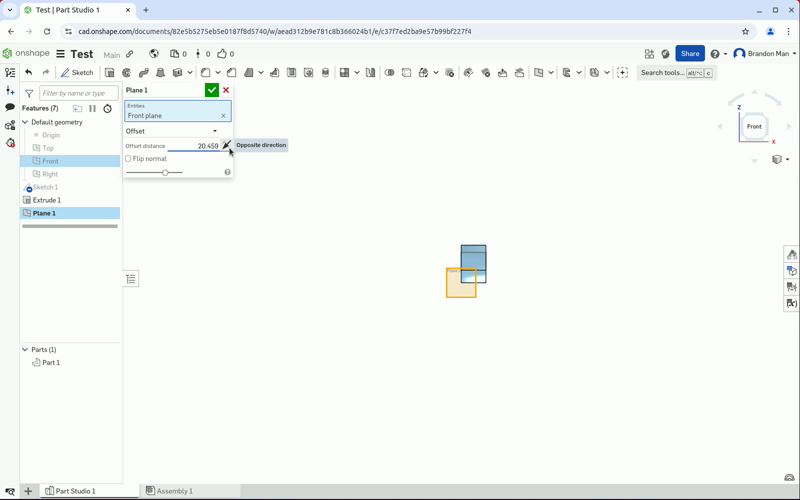
key(enter, 2)
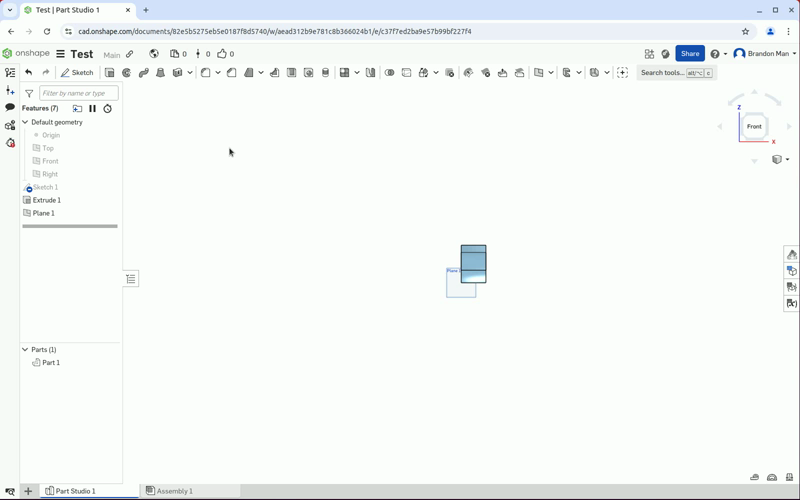
key(shift+s)
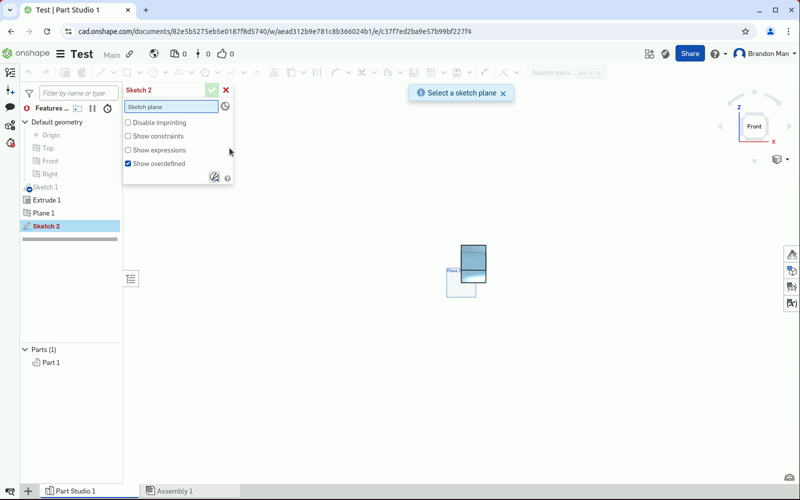
mouse_move(73, 215)
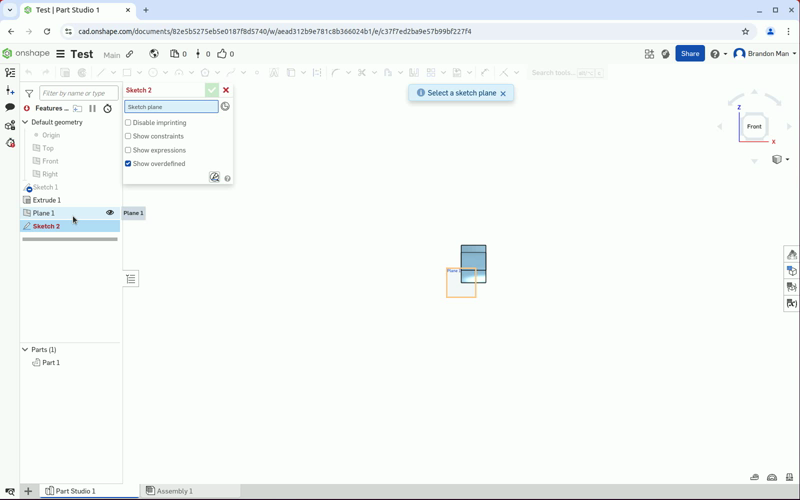
click(73, 215)
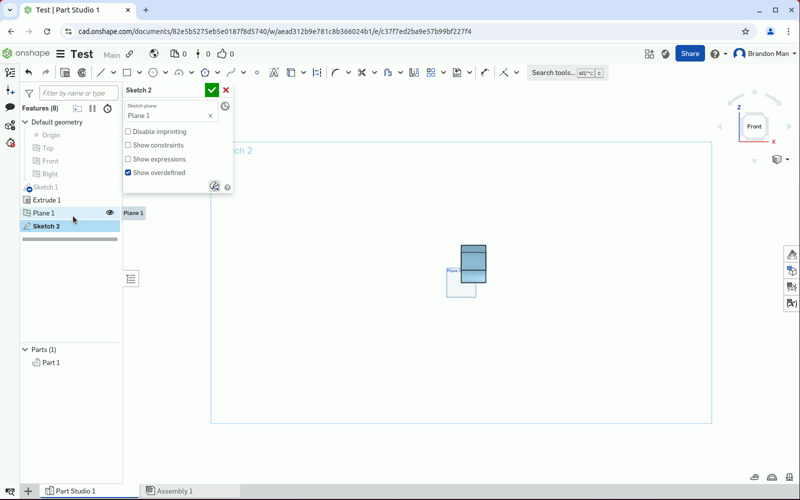
mouse_move(73, 352)
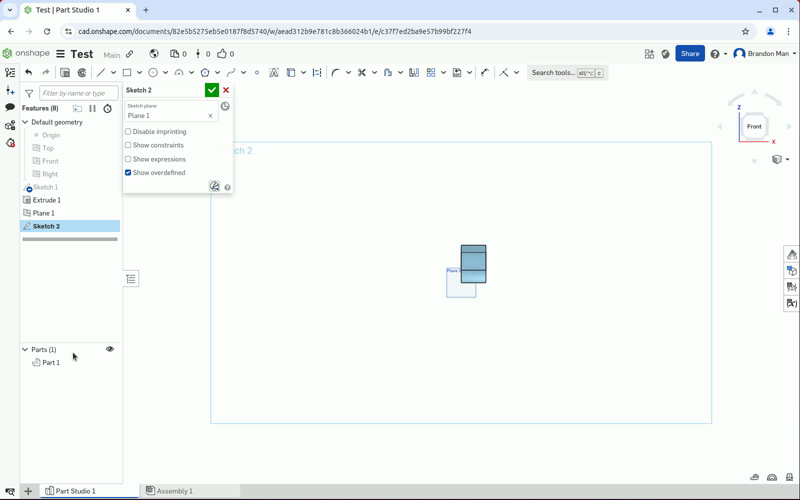
key(y)
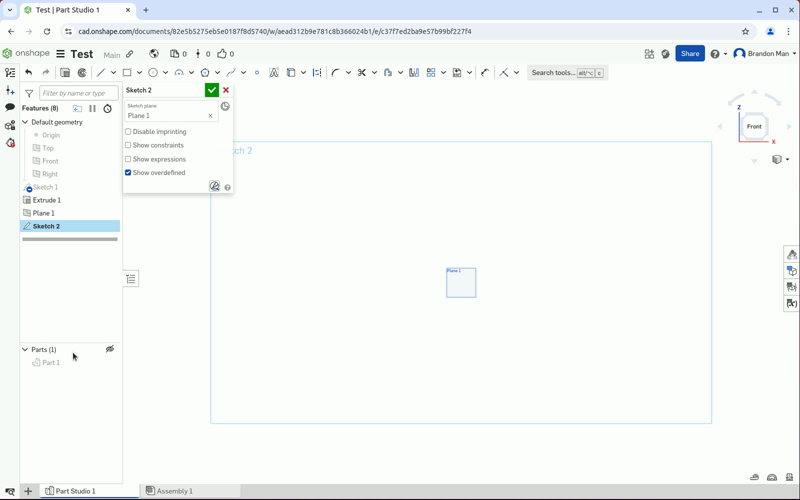
key(c)
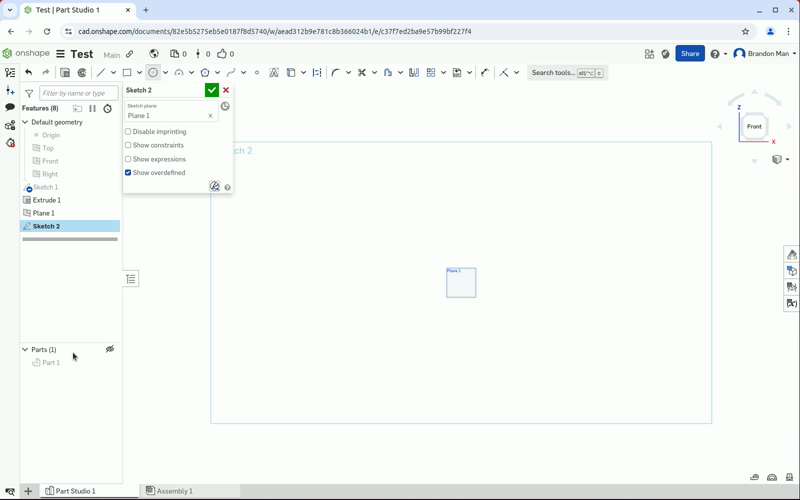
key_down(shift)
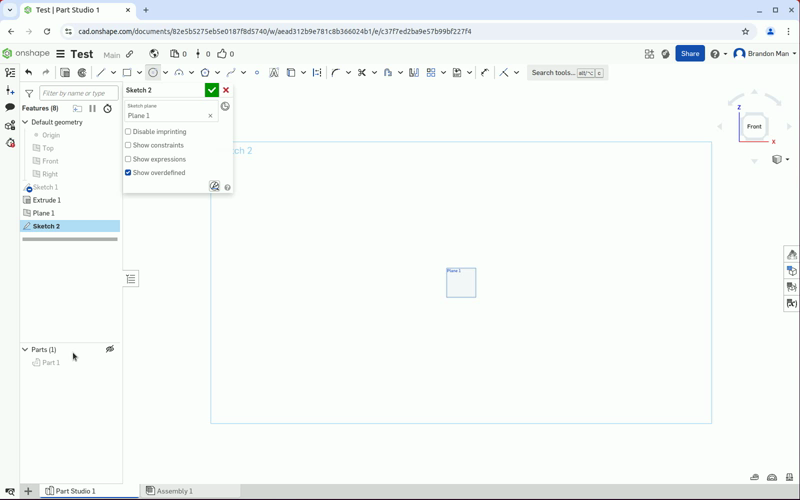
mouse_move(473, 258)
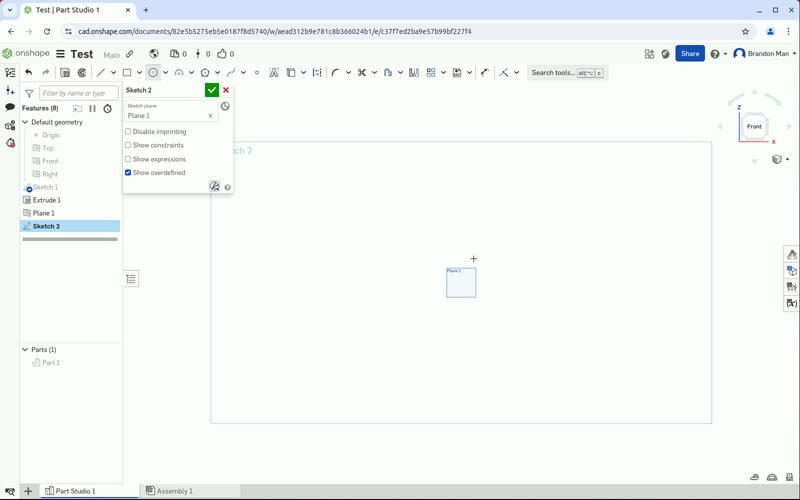
click(473, 258)
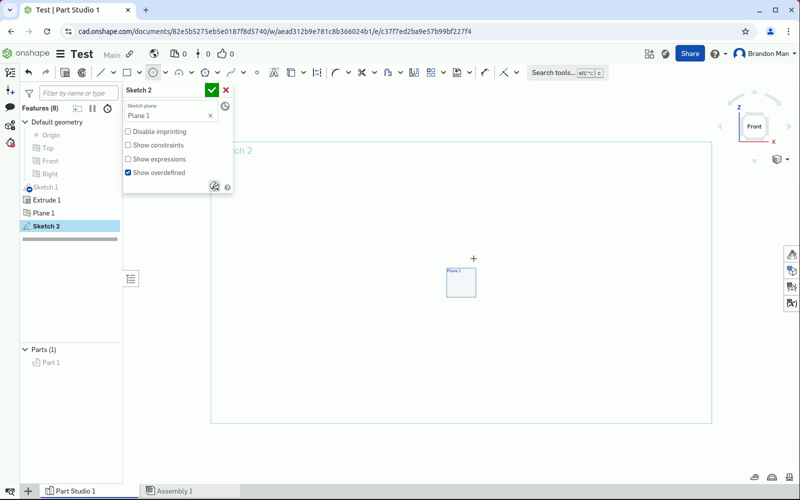
key_up(shift)
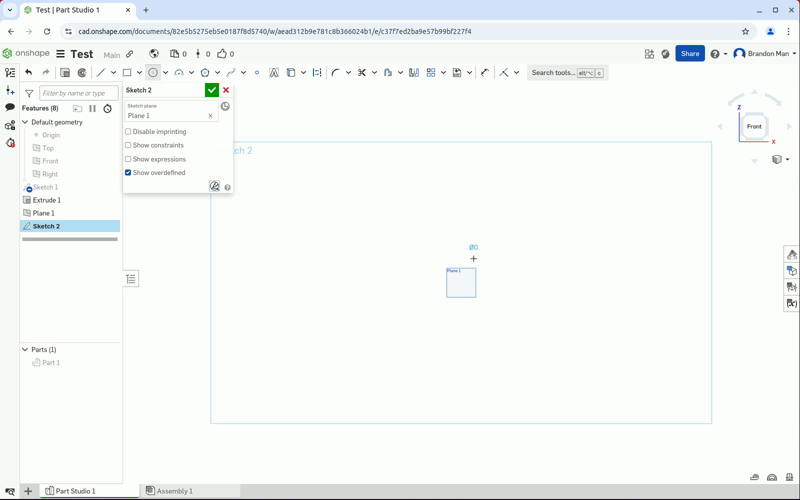
mouse_move(480, 258)
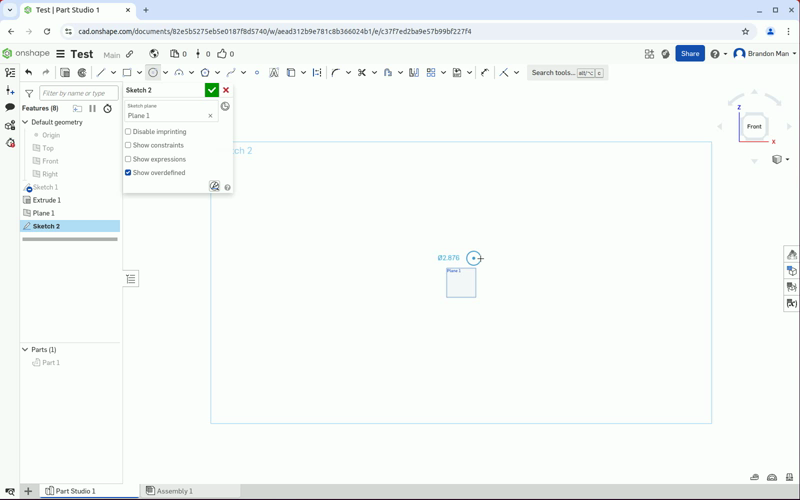
click(480, 258)
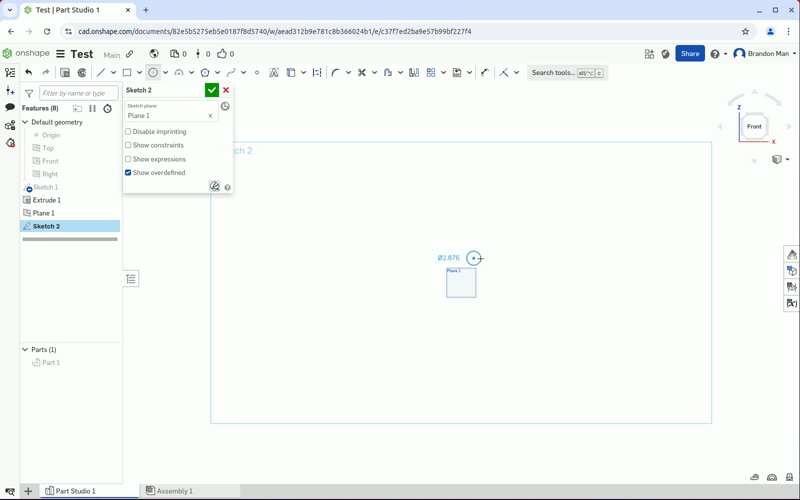
key(esc)
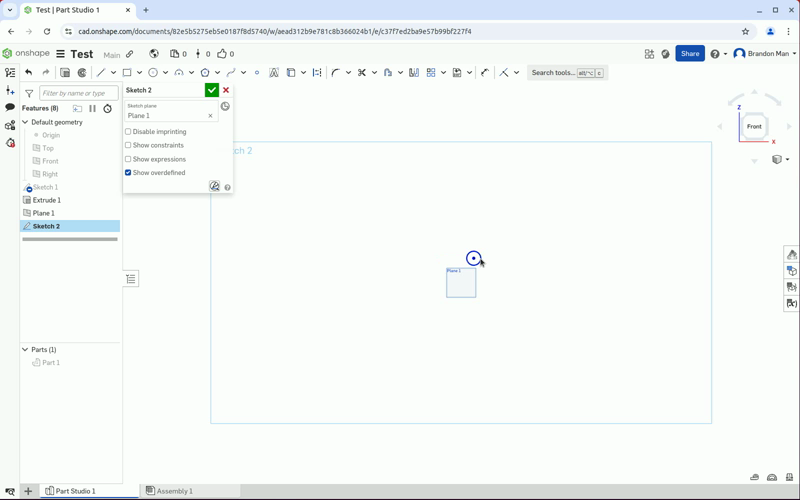
mouse_move(477, 255)
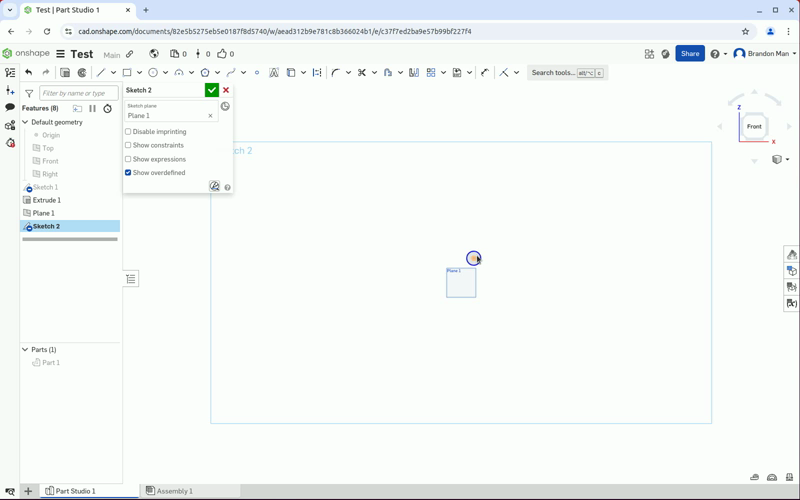
scroll(6)
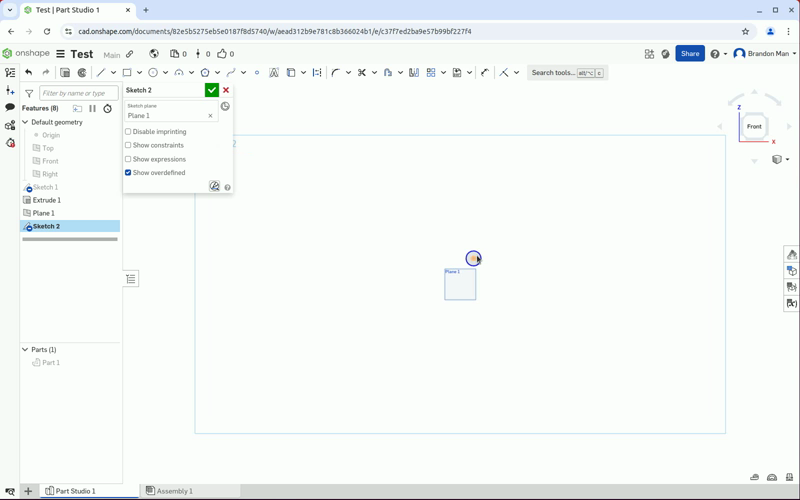
scroll(6)
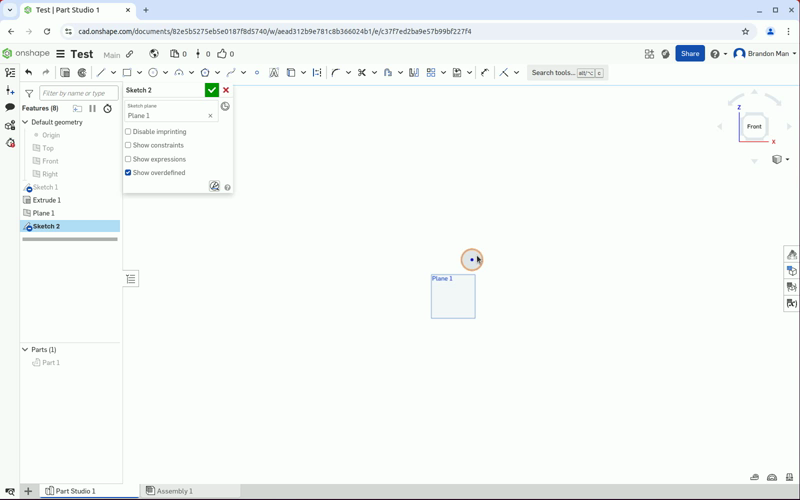
scroll(6)
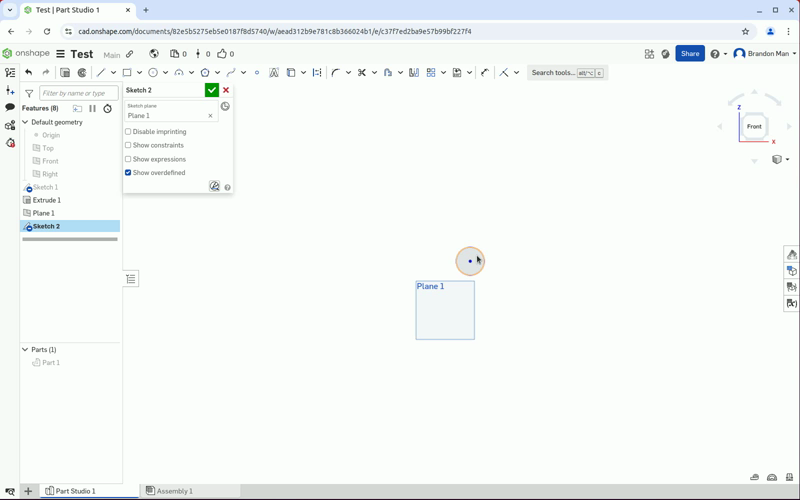
scroll(6)
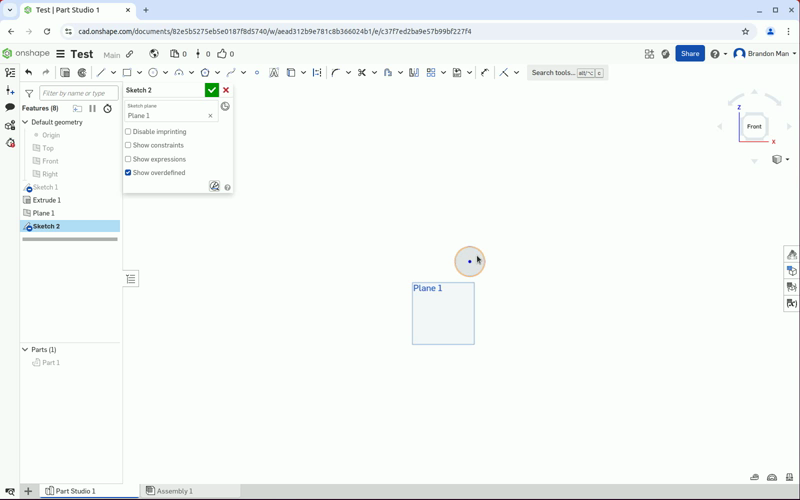
scroll(6)
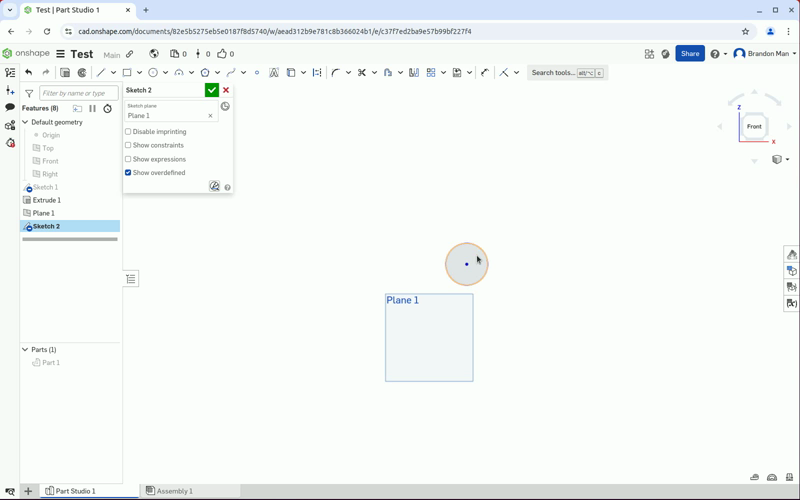
scroll(6)
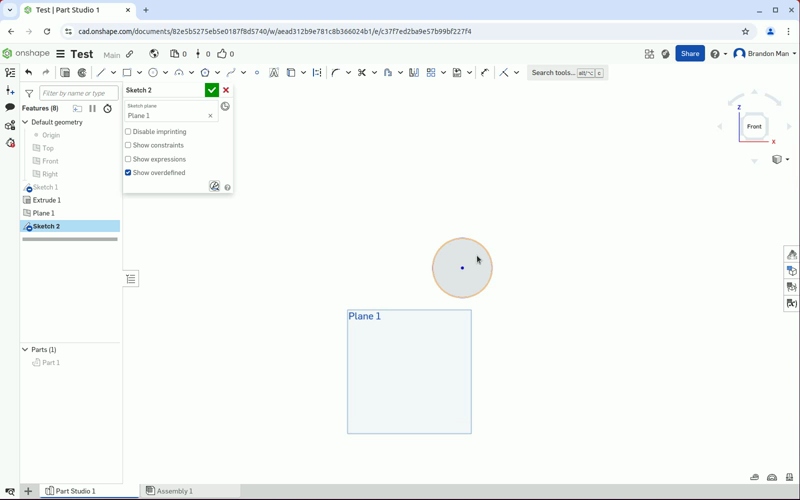
scroll(6)
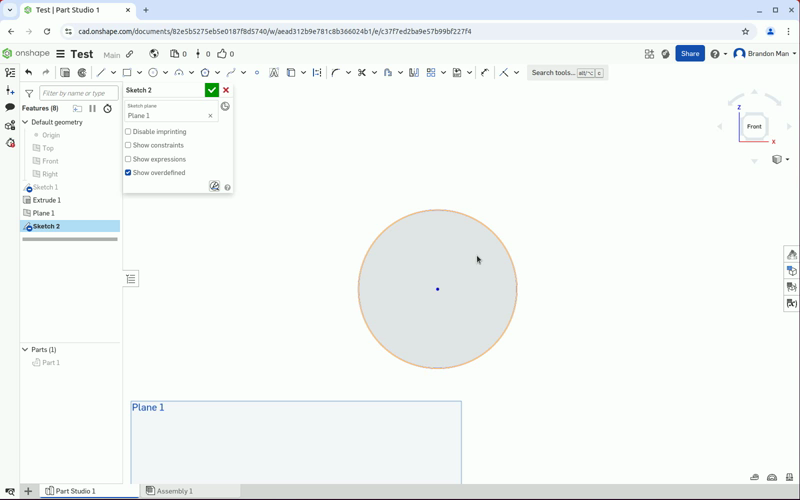
click(477, 255)
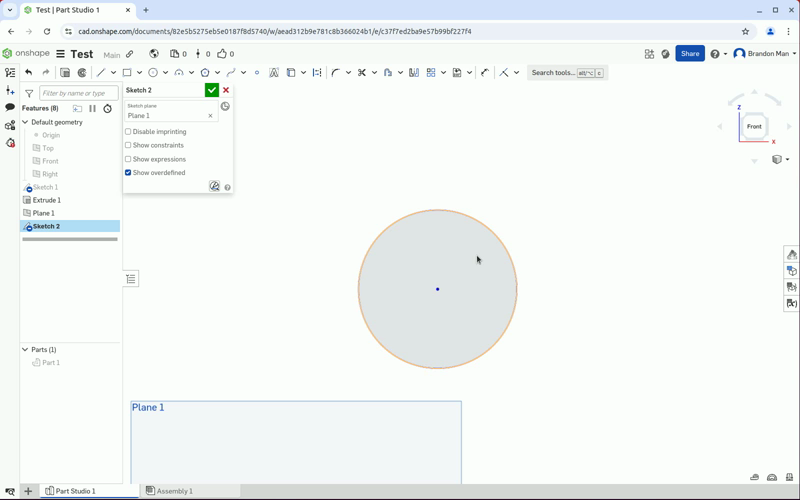
scroll(-6)
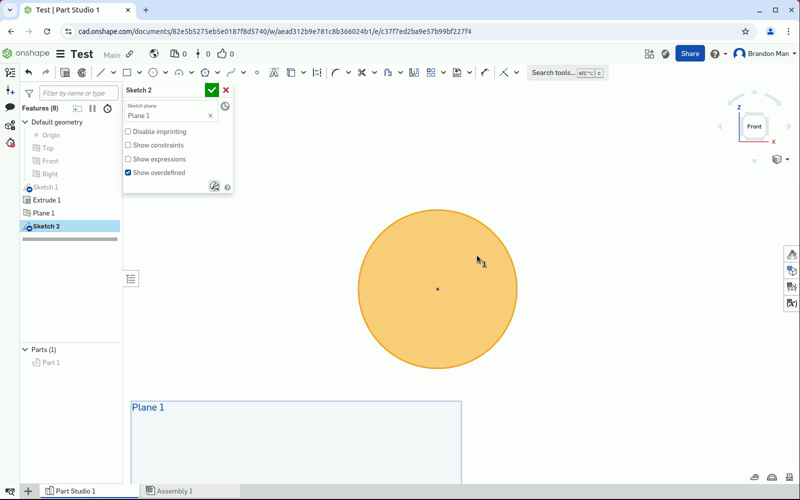
scroll(-6)
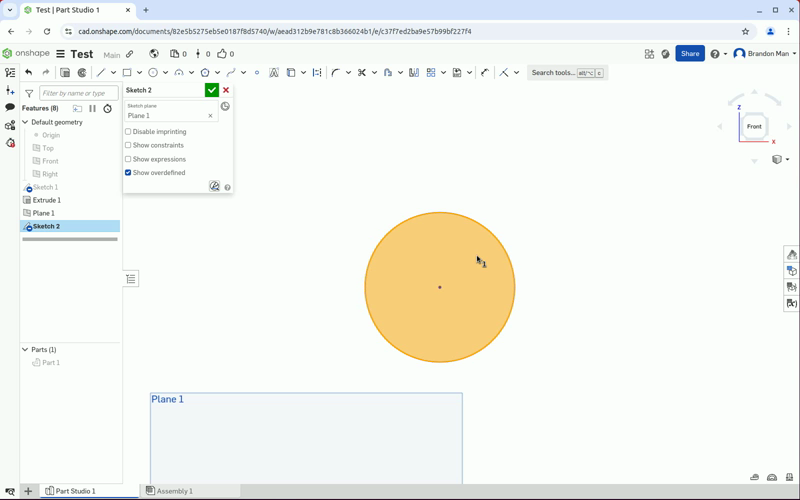
scroll(-6)
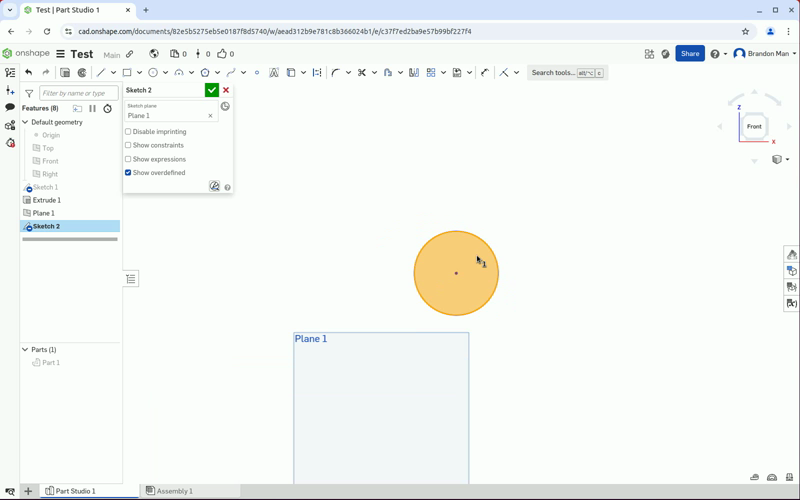
scroll(-6)
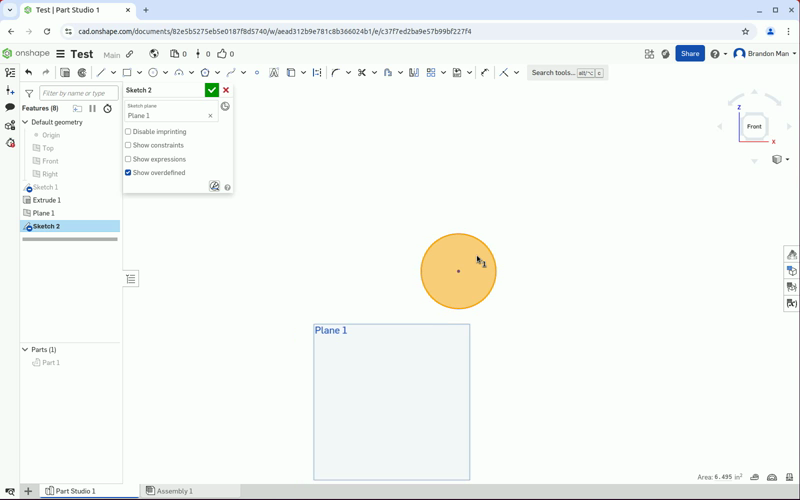
scroll(-6)
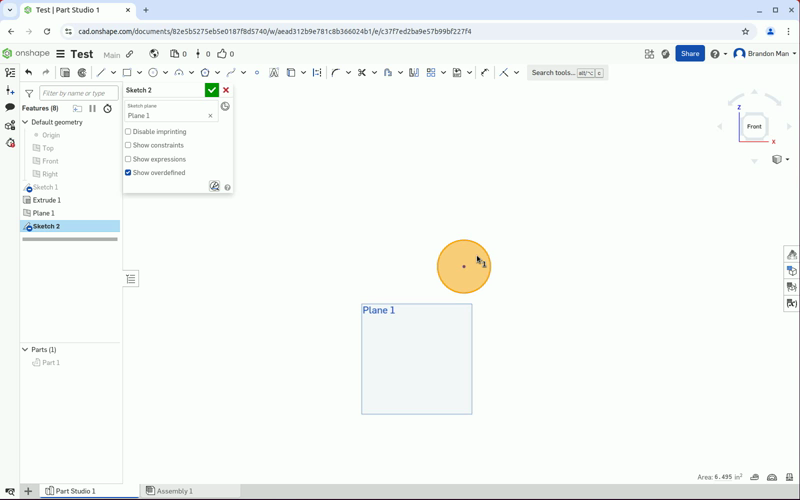
scroll(-6)
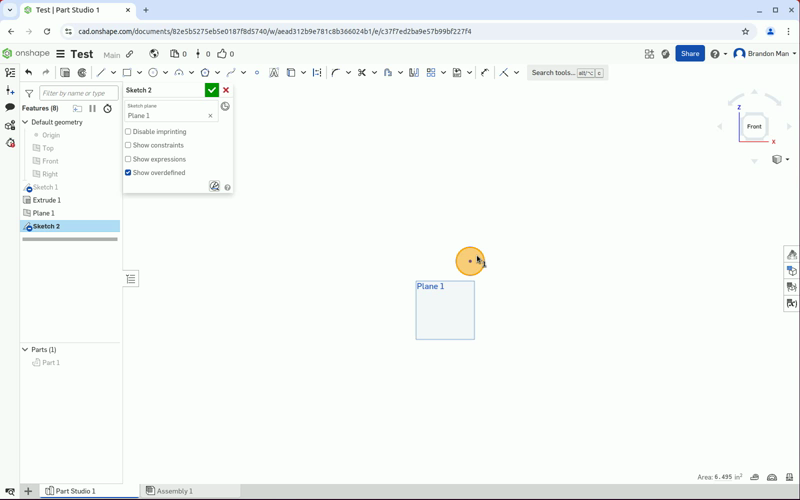
scroll(-6)
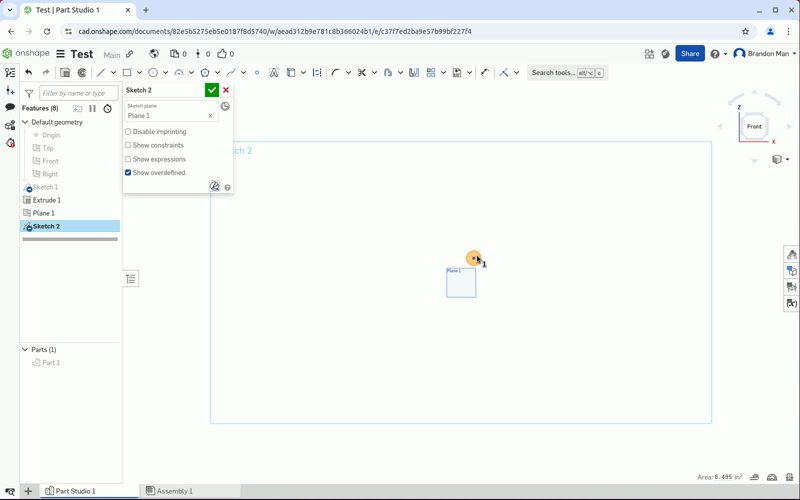
mouse_move(73, 352)
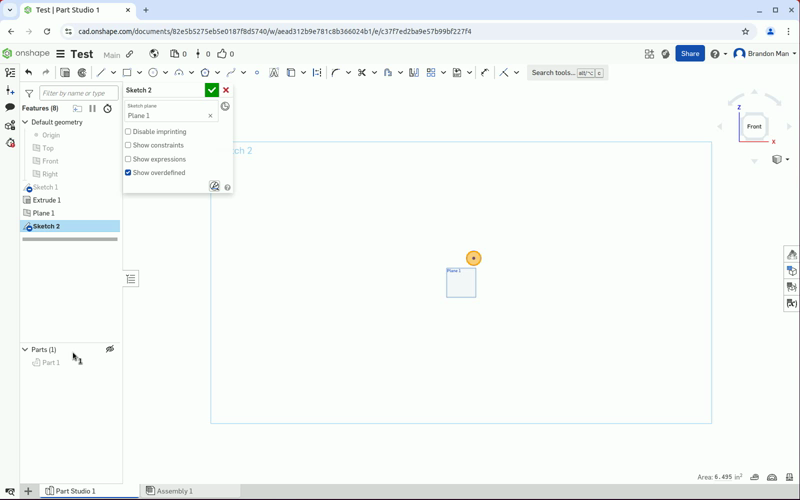
key(shift+y)
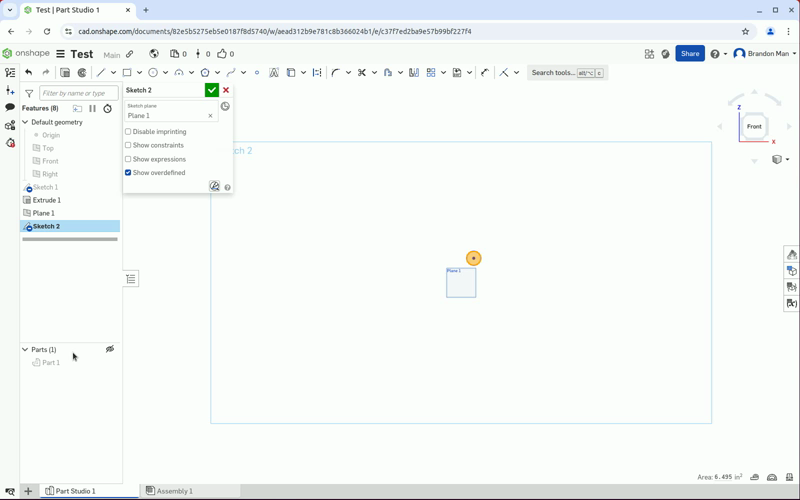
key(shift+e)
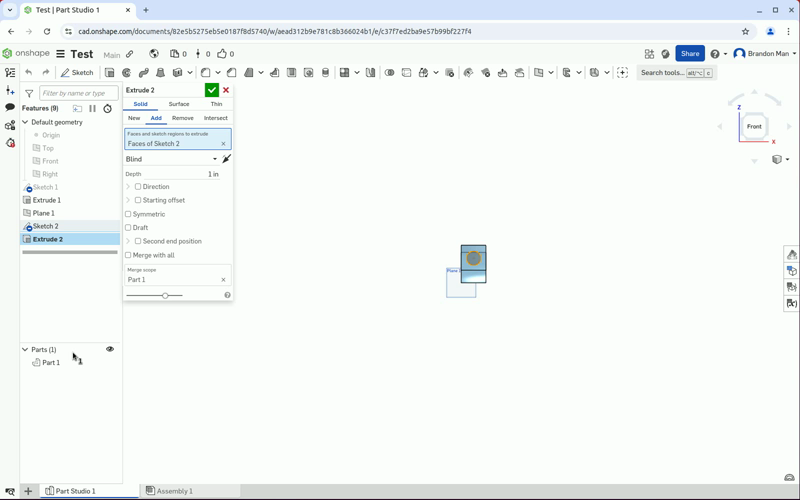
mouse_move(143, 106)
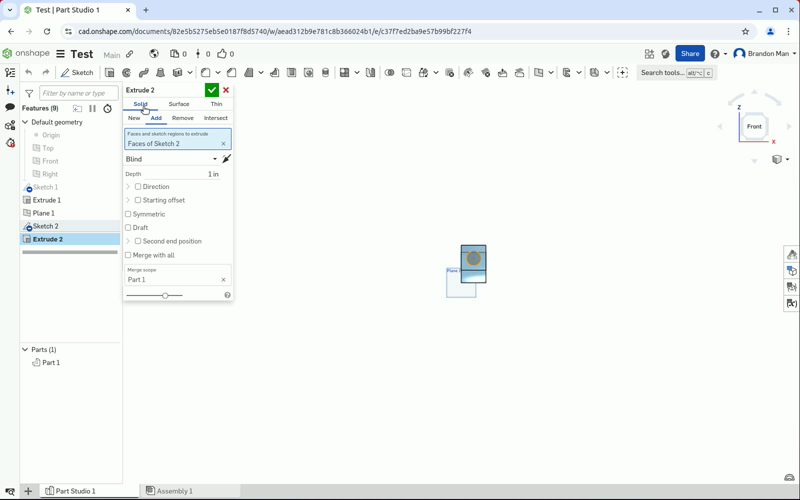
click(143, 106)
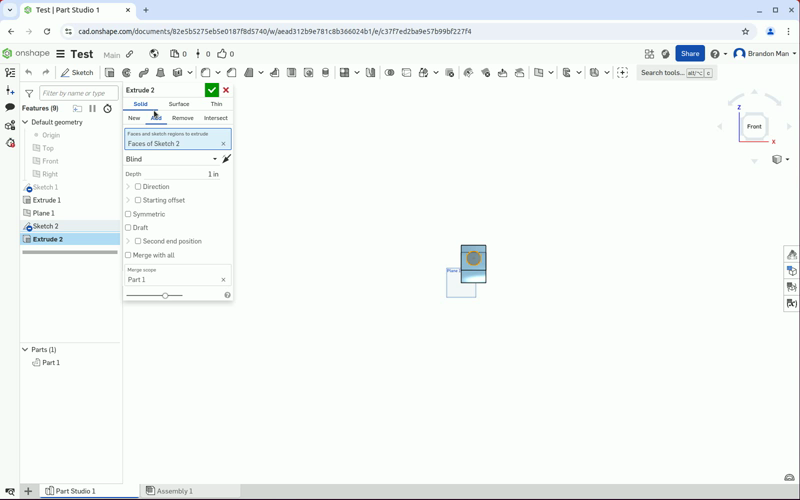
mouse_move(186, 120)
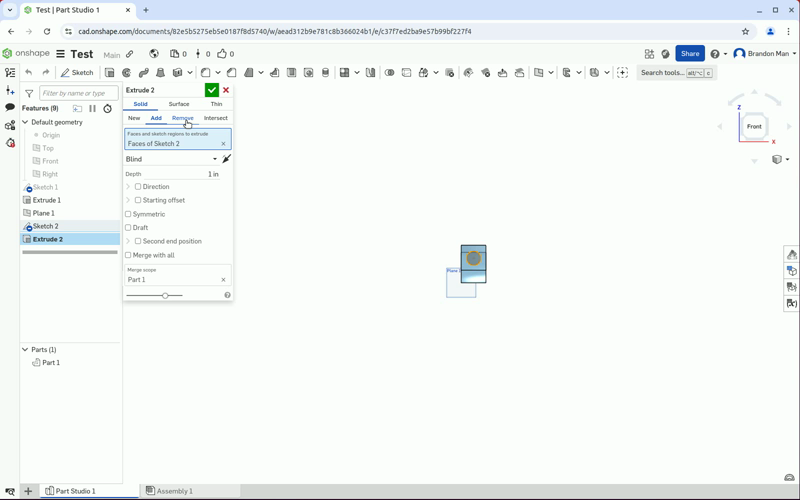
click(186, 120)
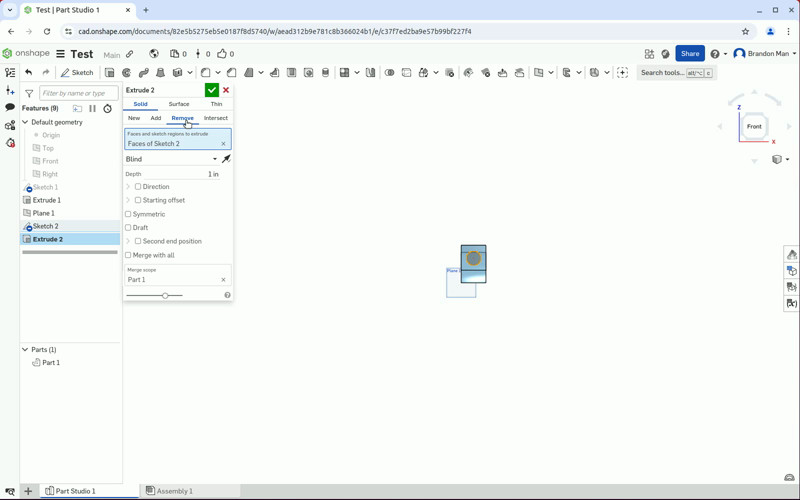
key(tab, 4)
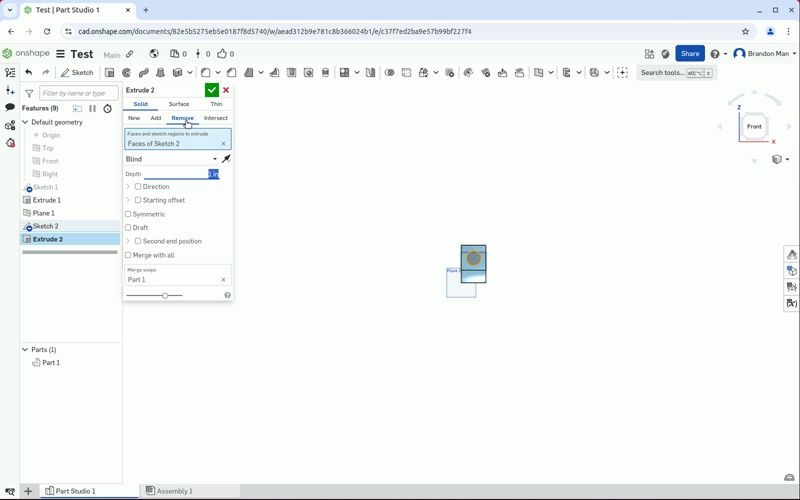
text(10.351)
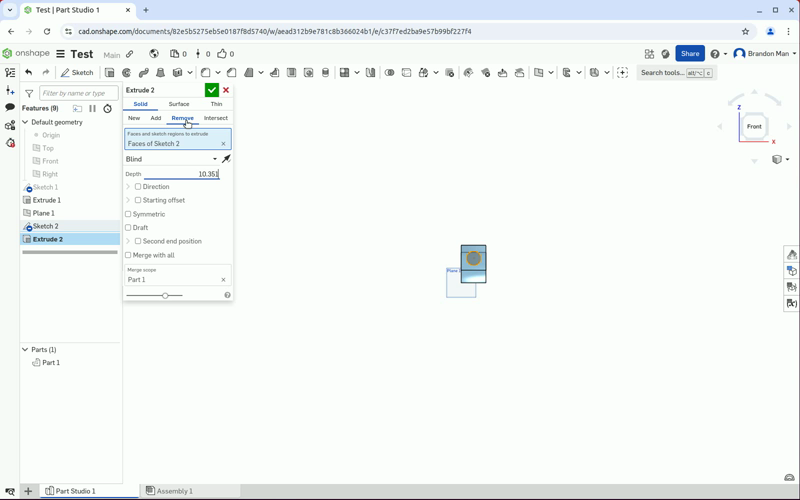
key(tab, 6)
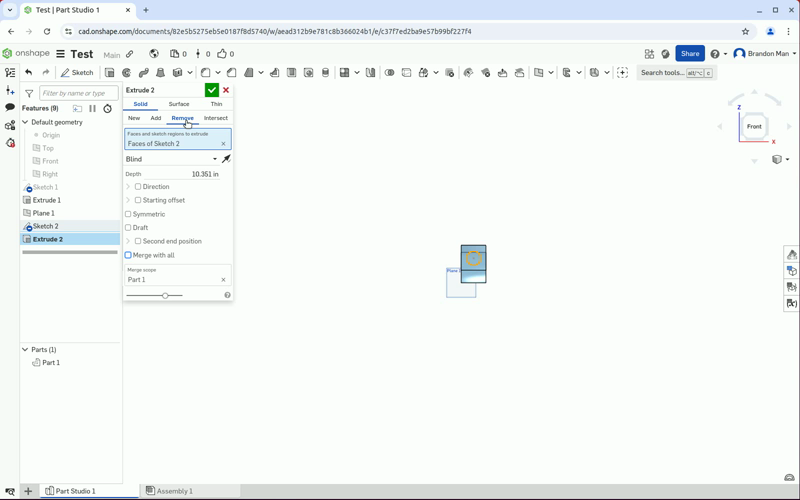
key(space)
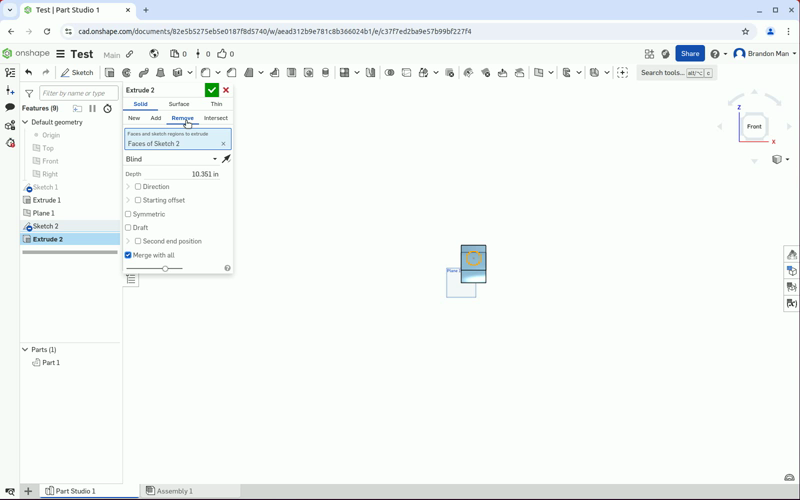
key(enter)
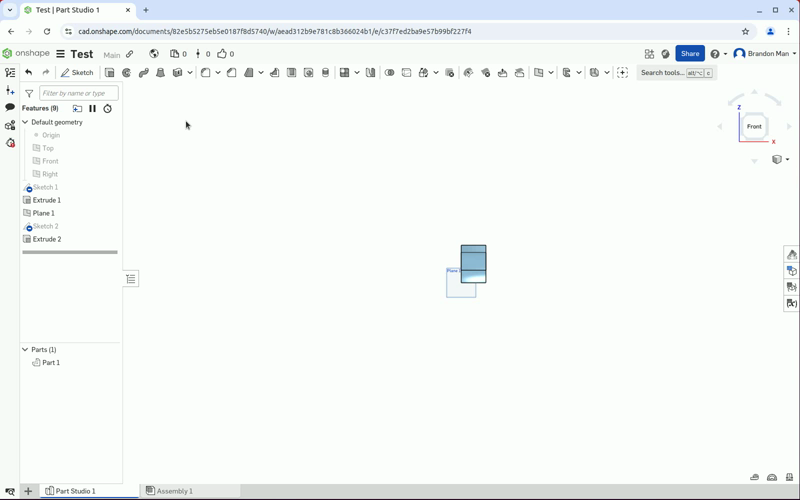
key(shift+h)
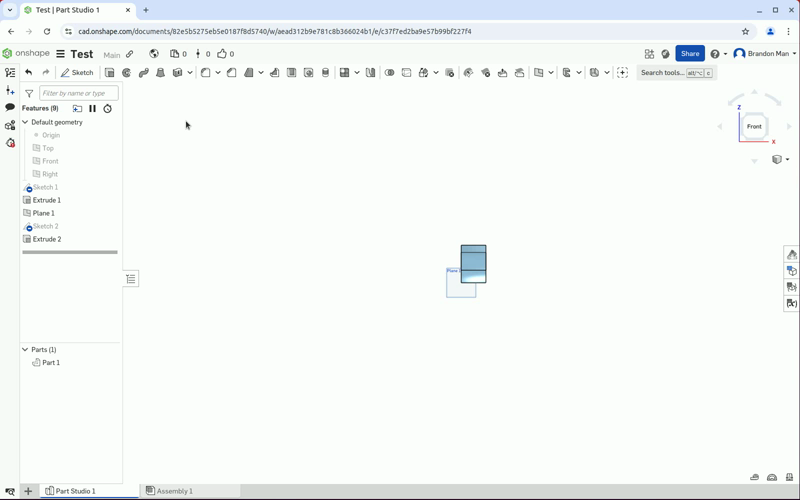
key(shift+h)
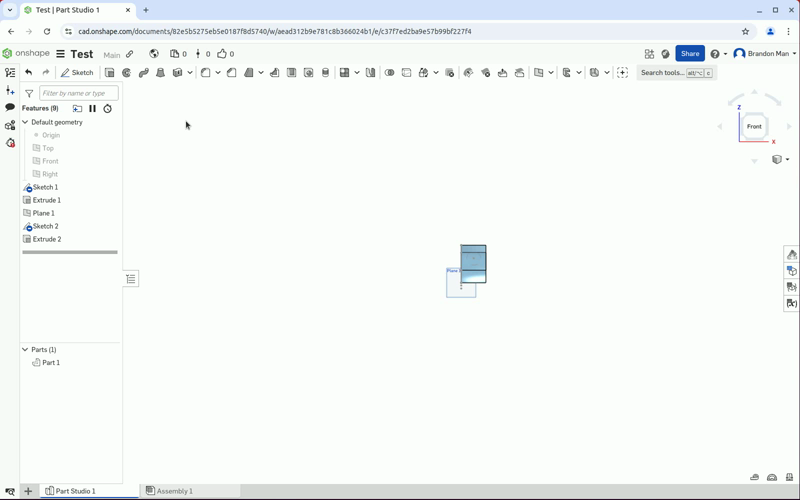
key(shift+7)
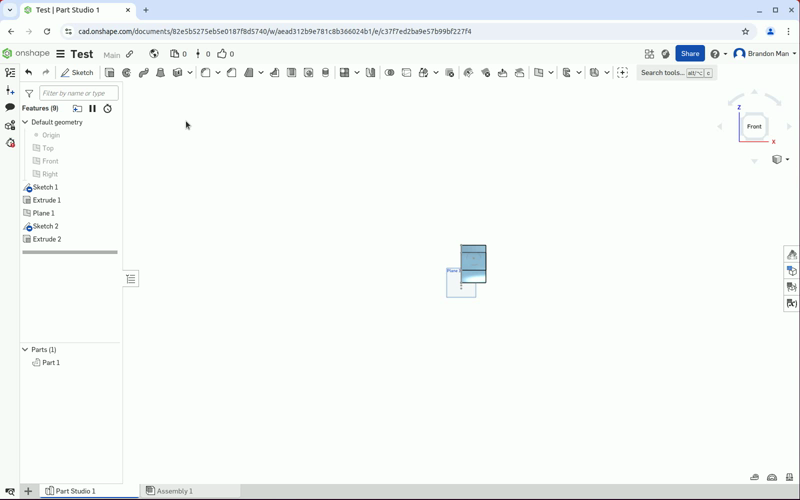
key(left, 2)
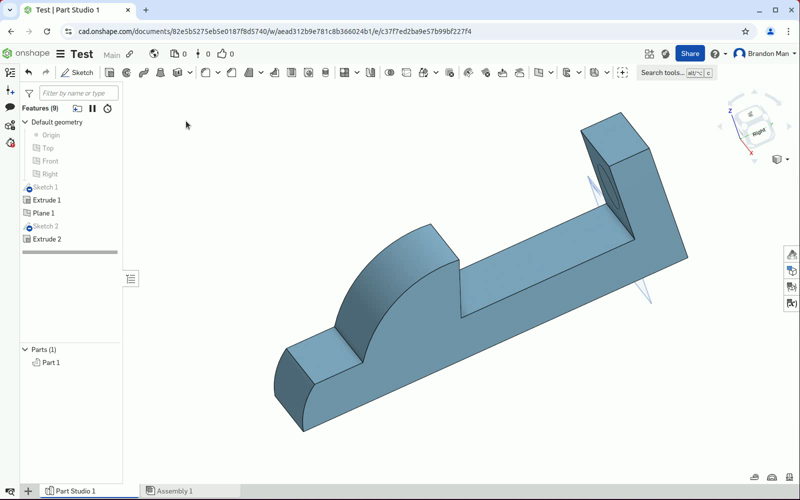
key(down, 2)
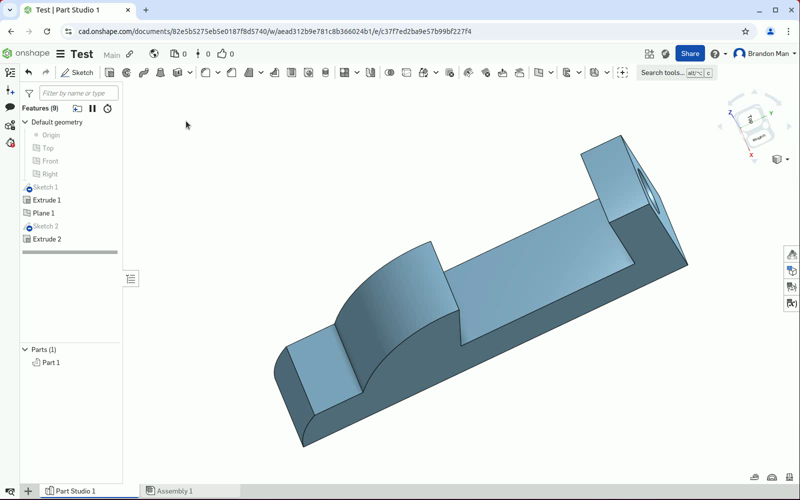
key(up, 2)
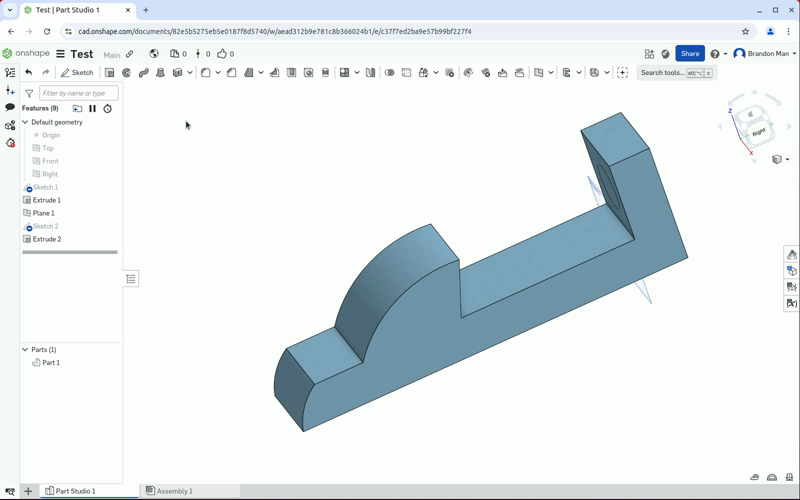
key(right, 2)
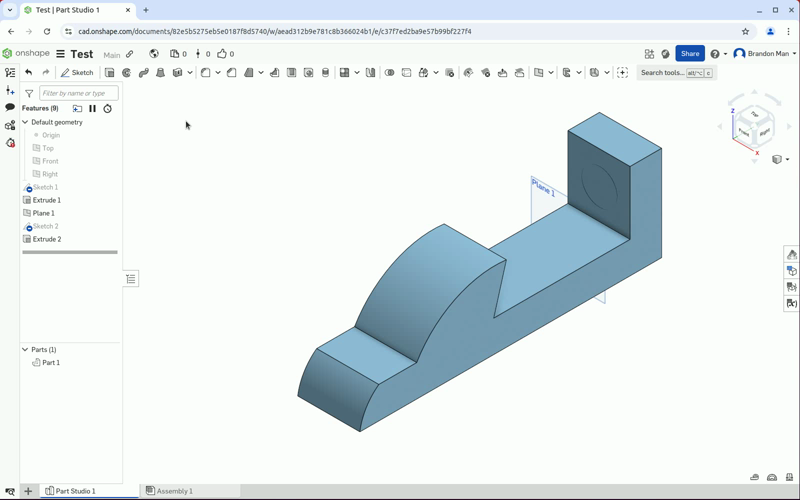
mouse_move(73, 189)
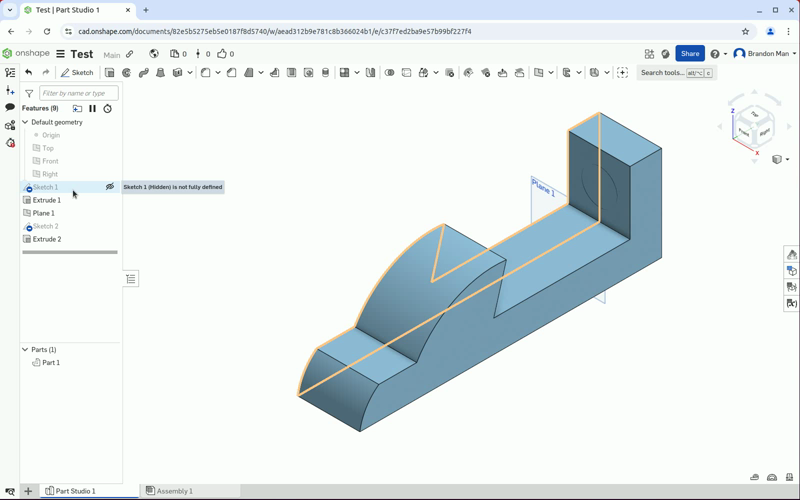
click(73, 189)